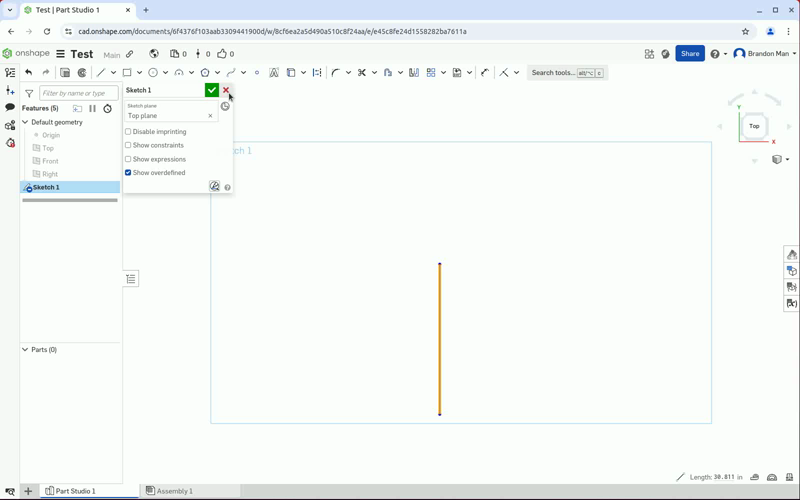
key(shift+h)
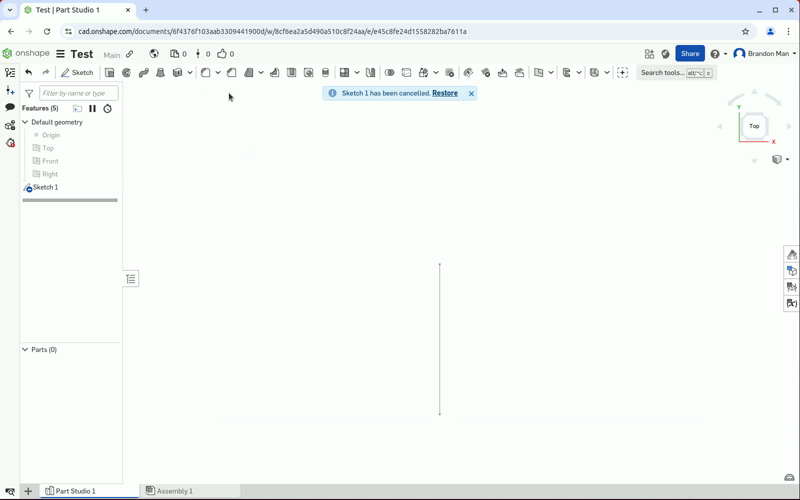
key(shift+s)
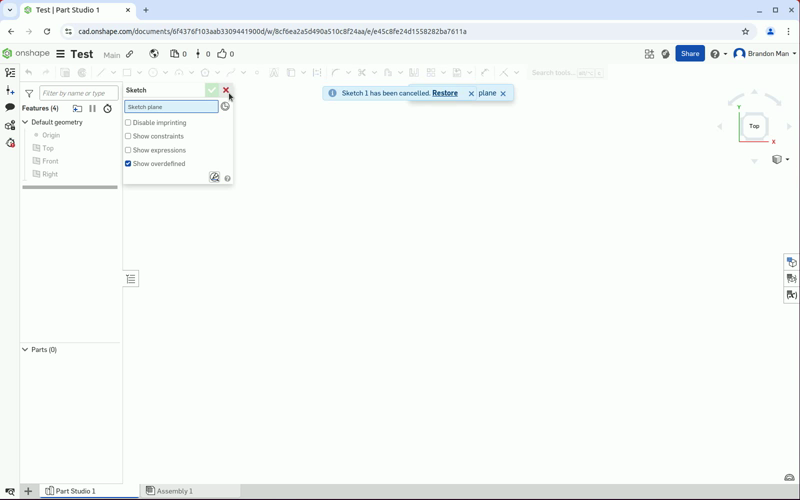
mouse_move(73, 150)
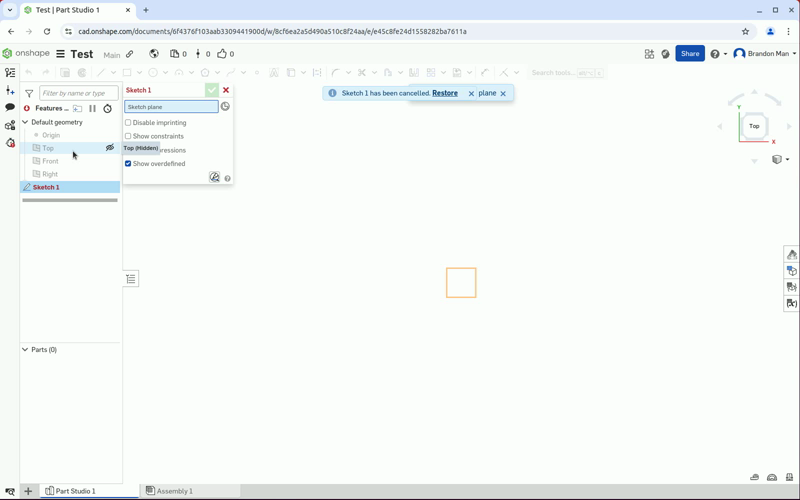
click(73, 150)
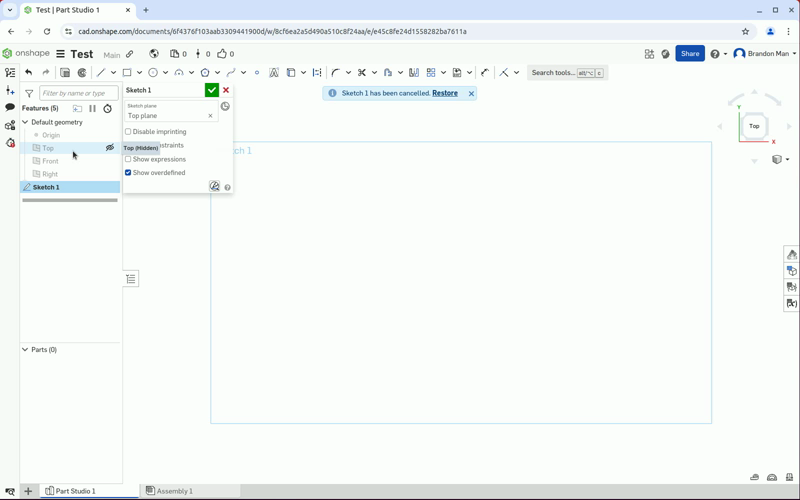
mouse_move(73, 352)
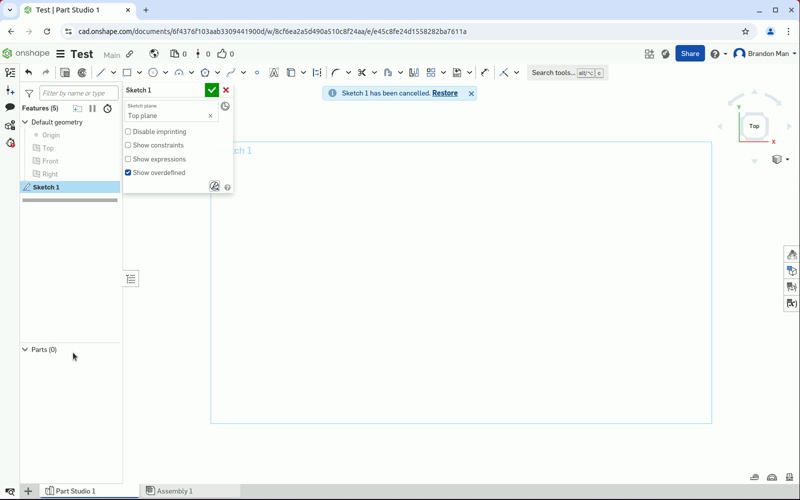
key(y)
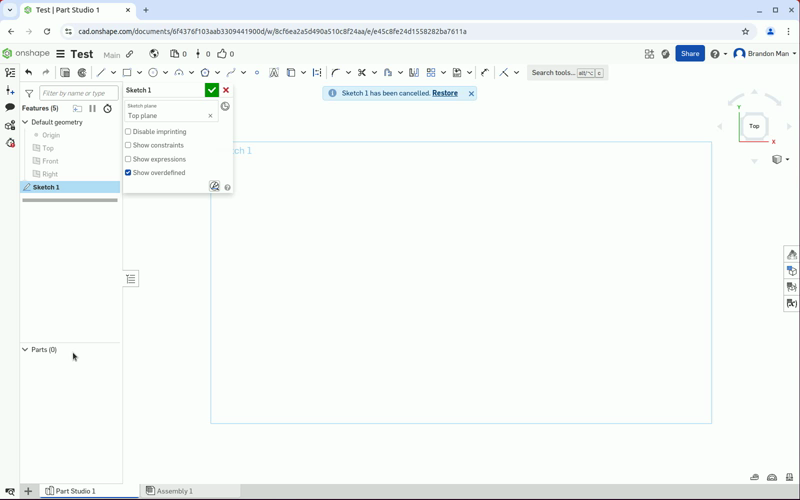
key(c)
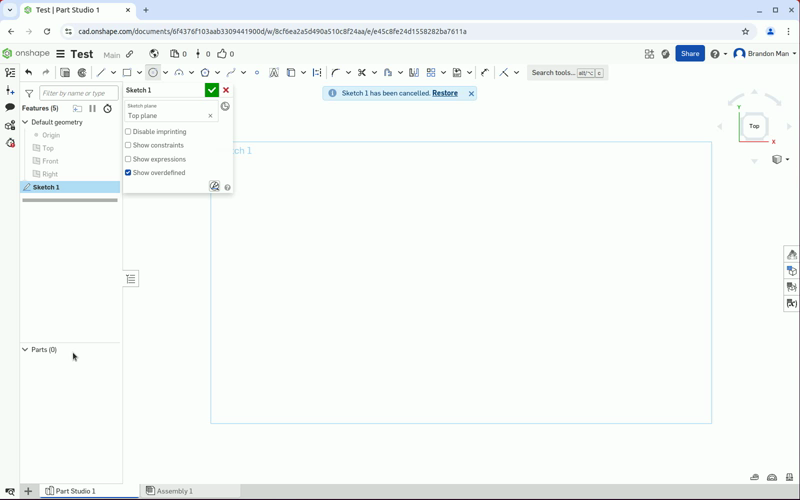
key_down(shift)
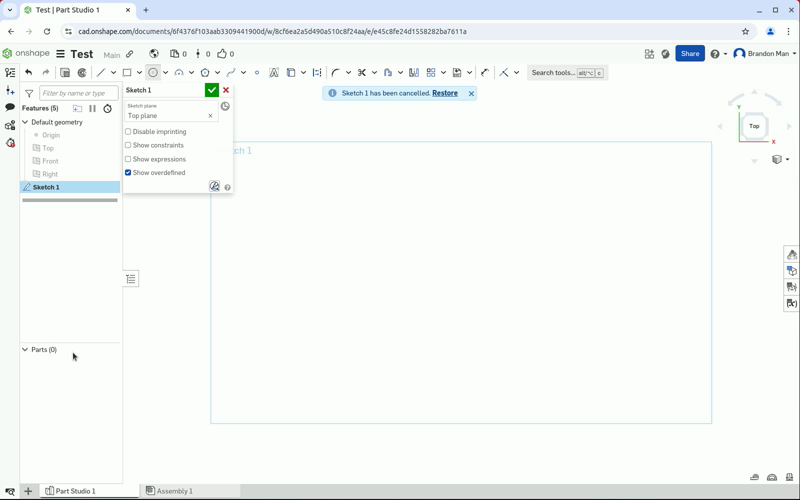
mouse_move(461, 282)
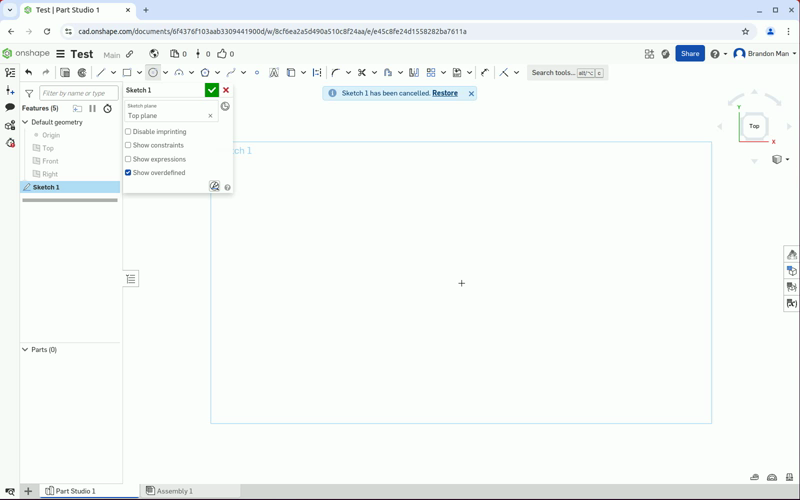
click(461, 282)
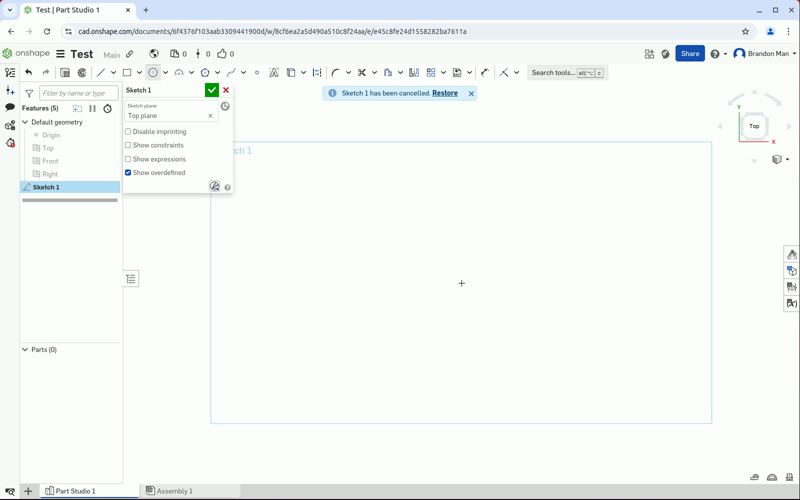
key_up(shift)
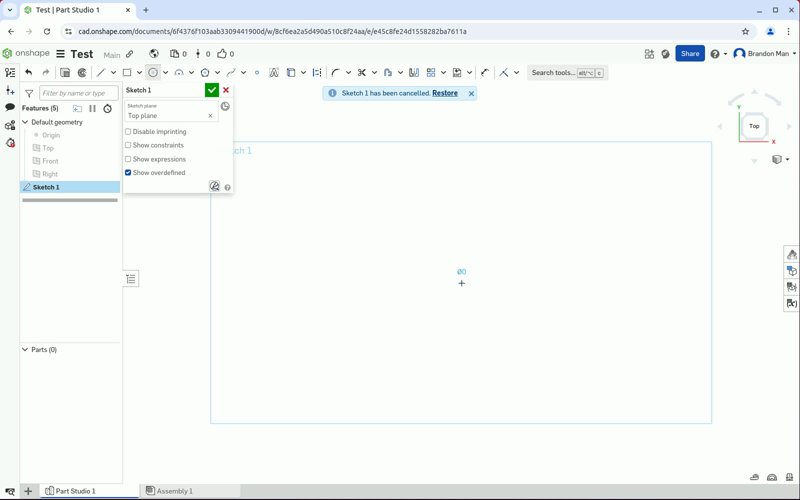
mouse_move(468, 282)
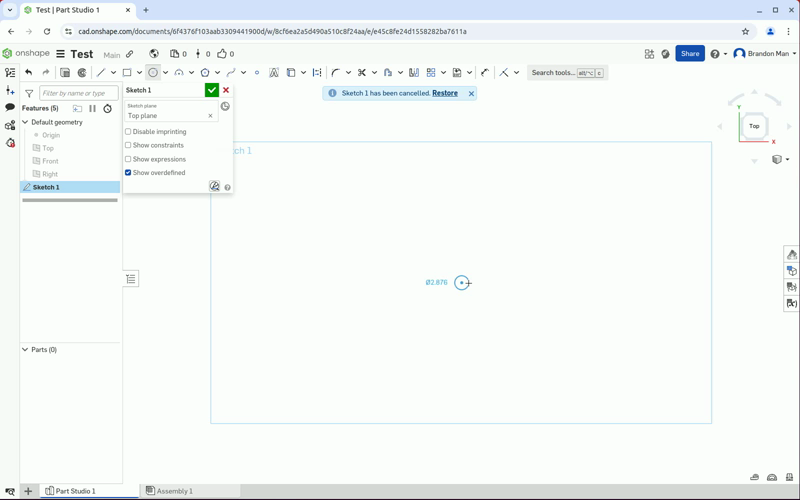
click(468, 282)
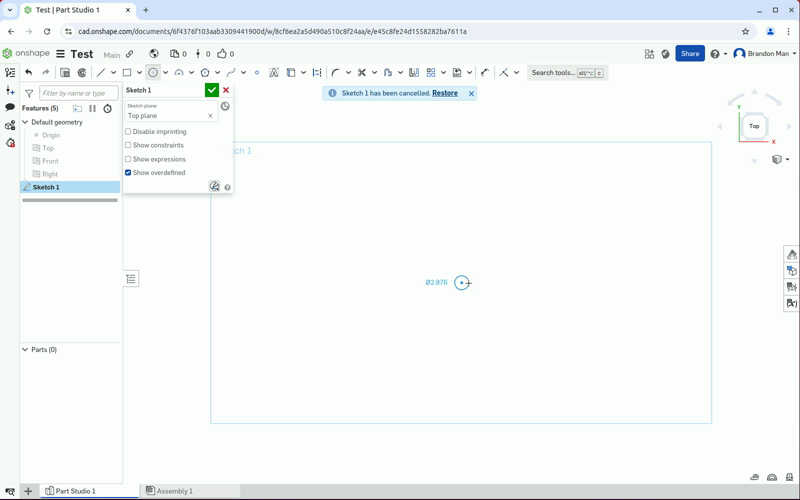
key(esc)
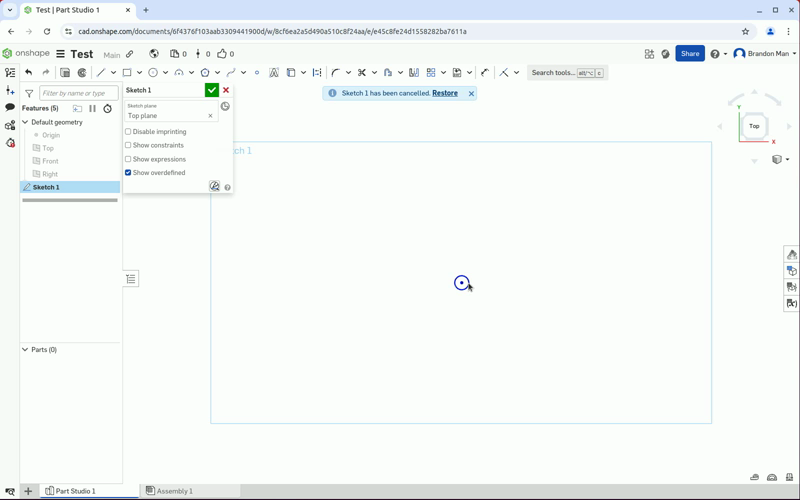
key(c)
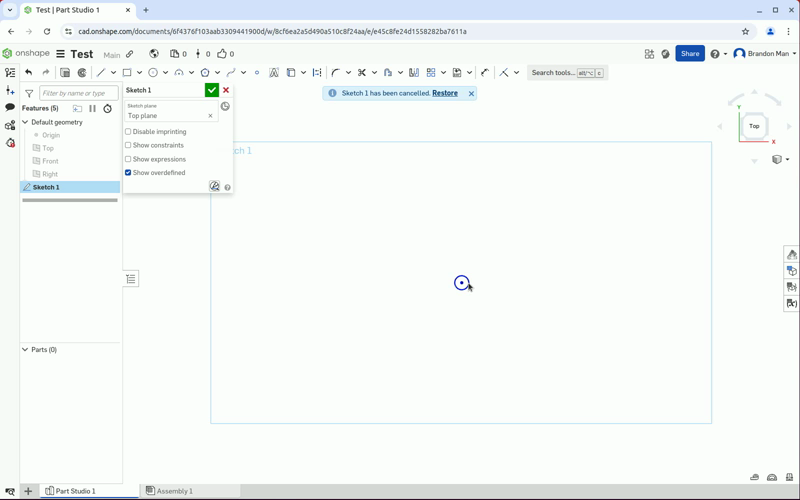
key_down(shift)
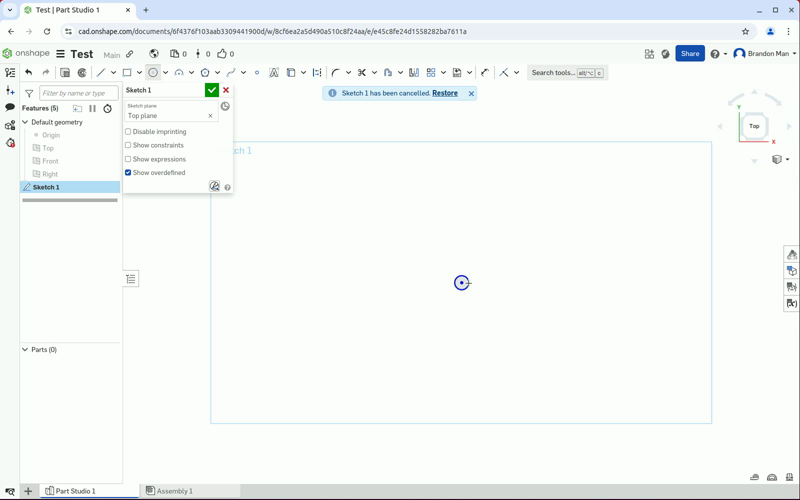
mouse_move(461, 282)
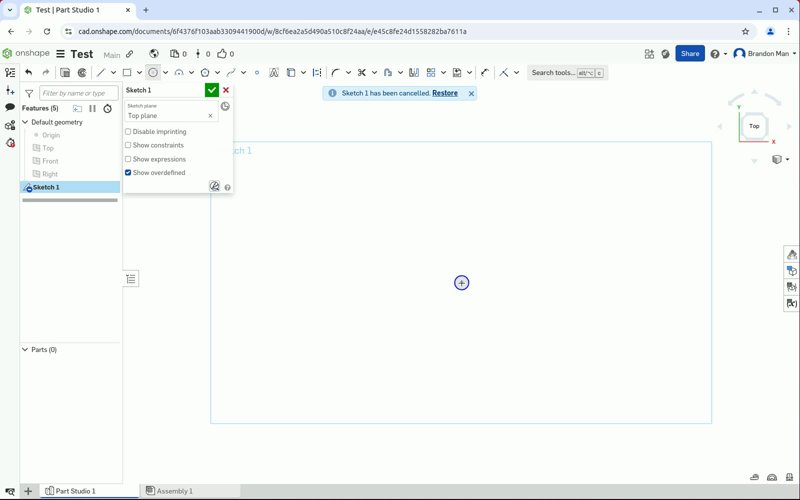
click(461, 282)
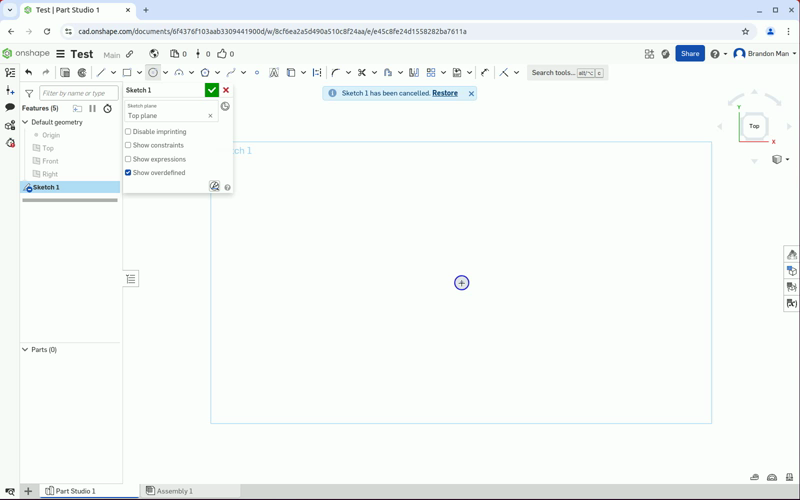
key_up(shift)
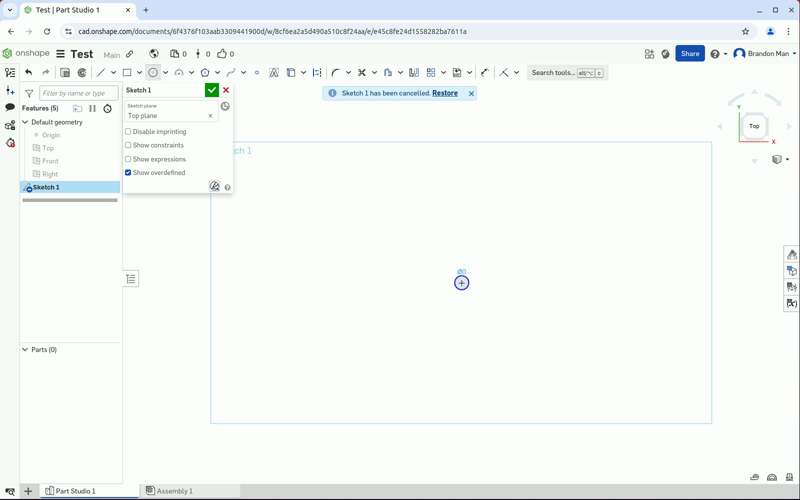
mouse_move(468, 282)
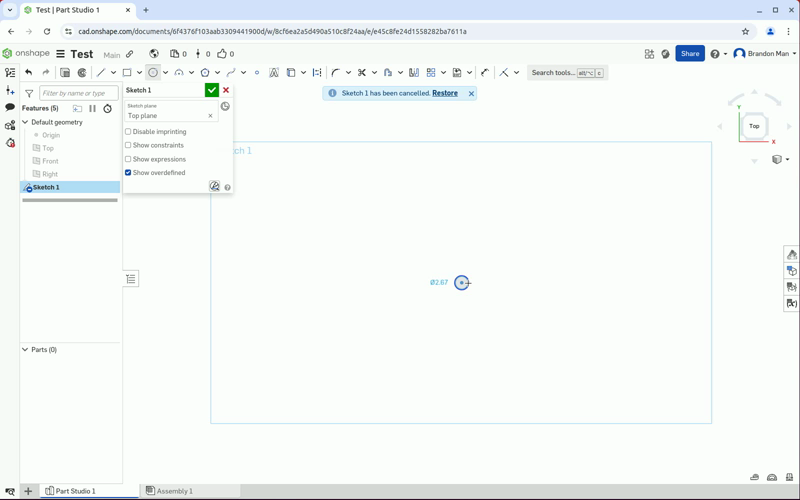
scroll(6)
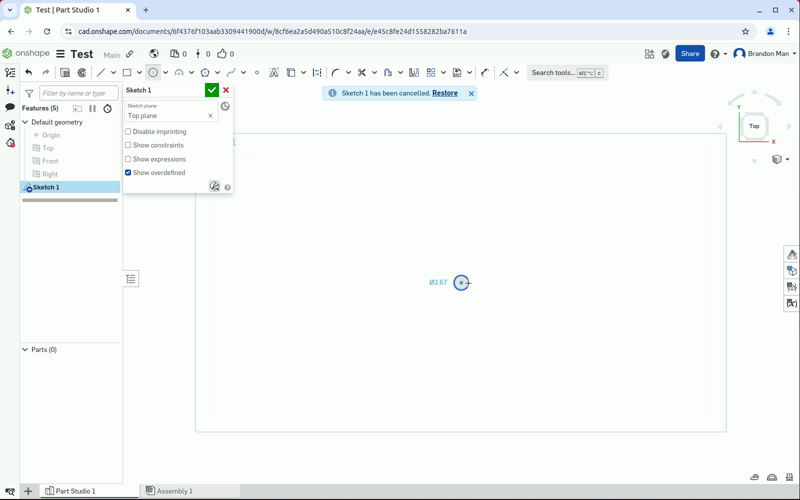
scroll(6)
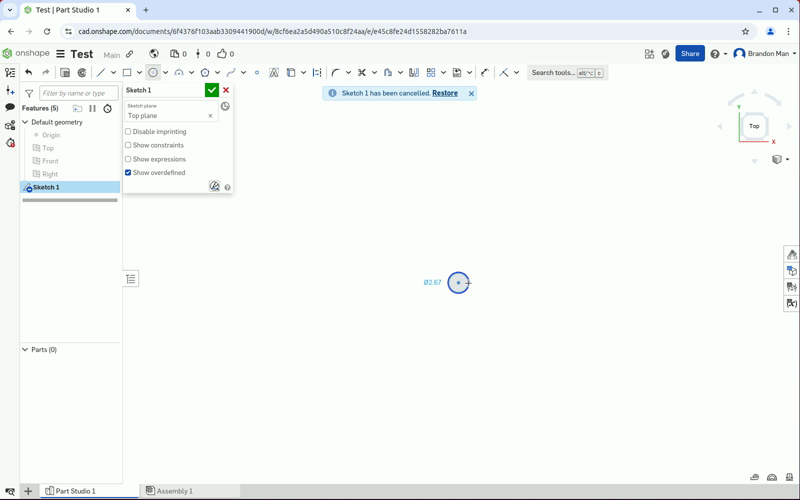
scroll(6)
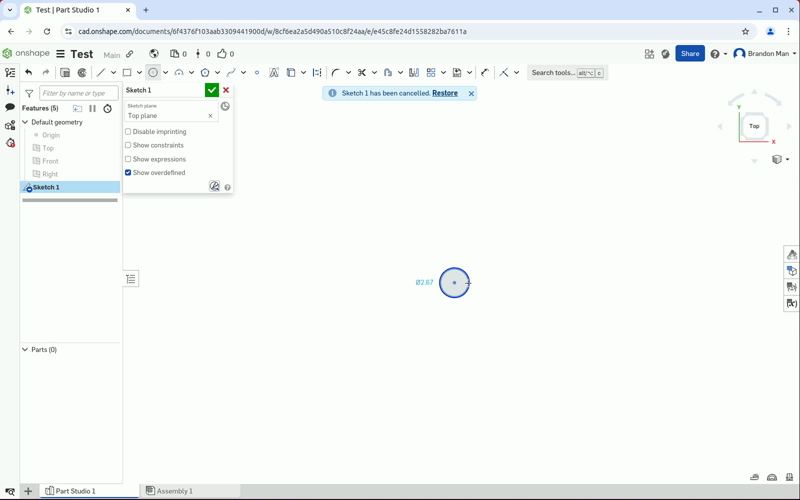
scroll(6)
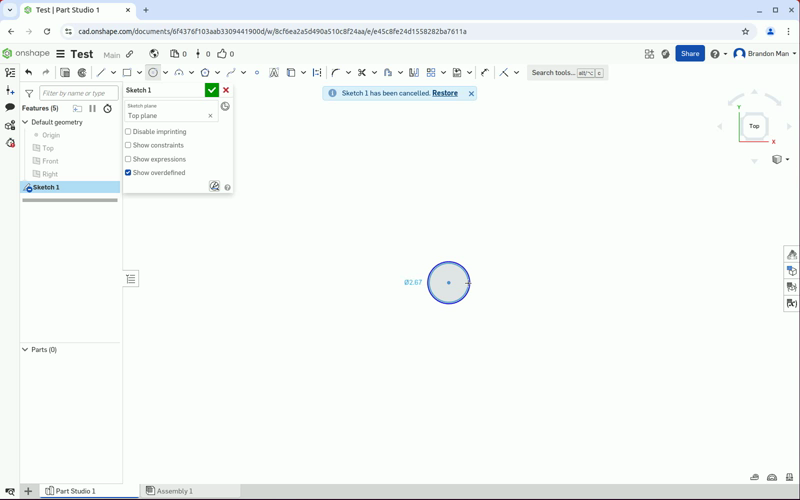
scroll(6)
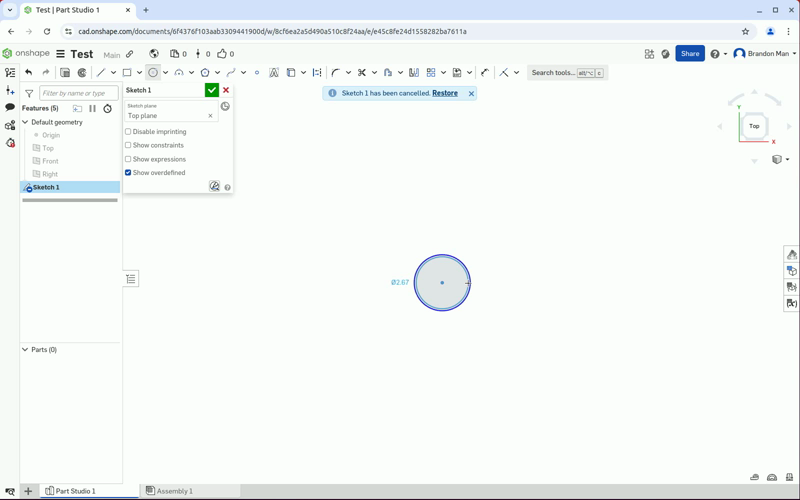
scroll(6)
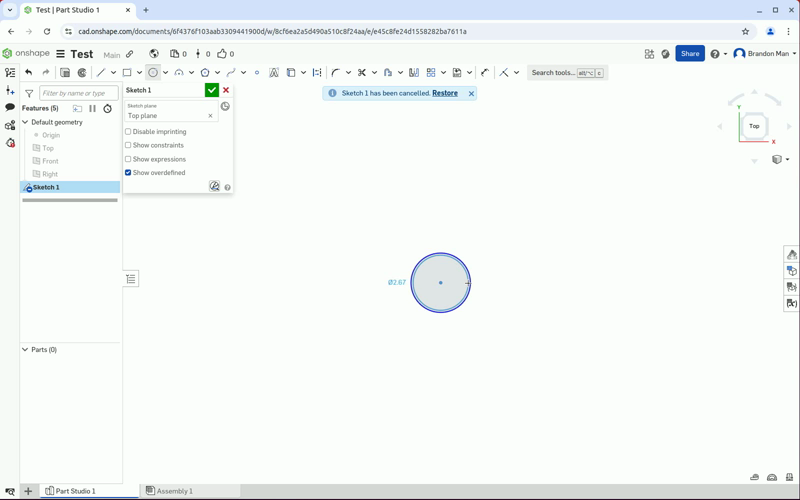
scroll(6)
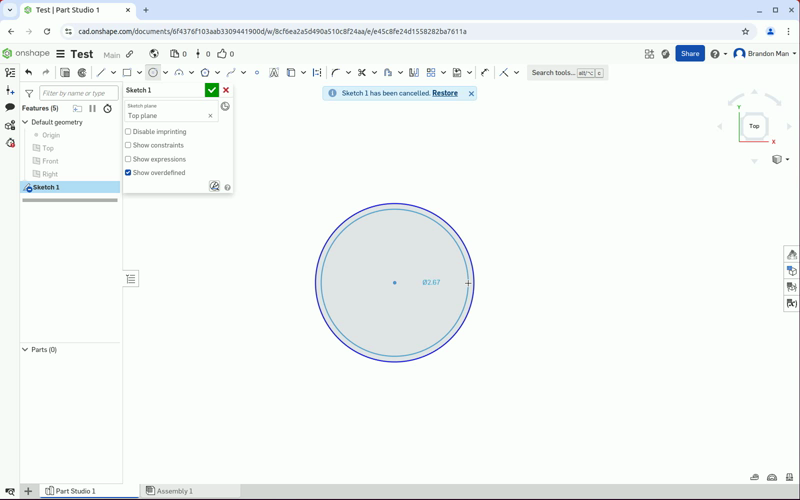
click(468, 282)
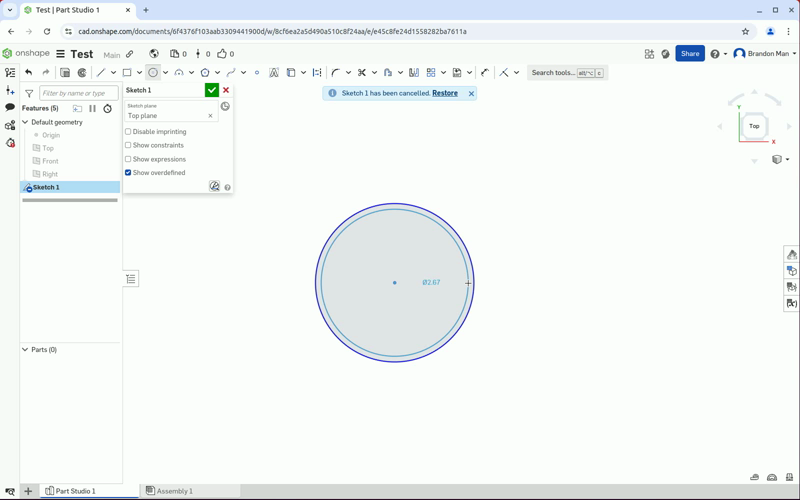
scroll(-6)
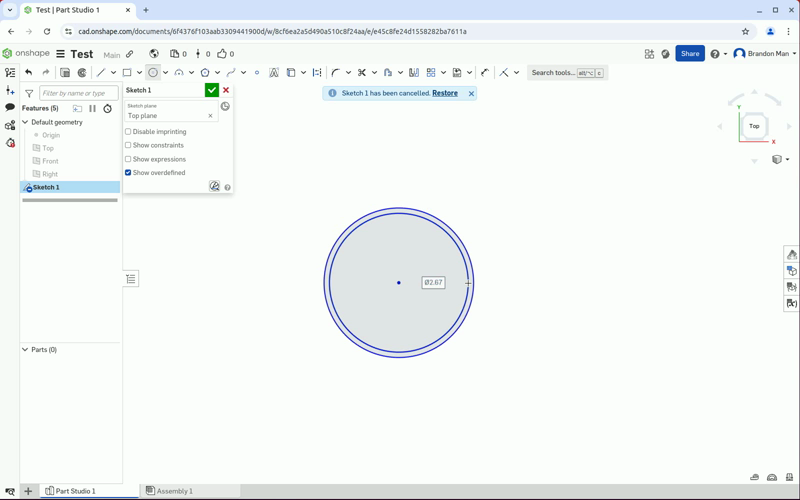
scroll(-6)
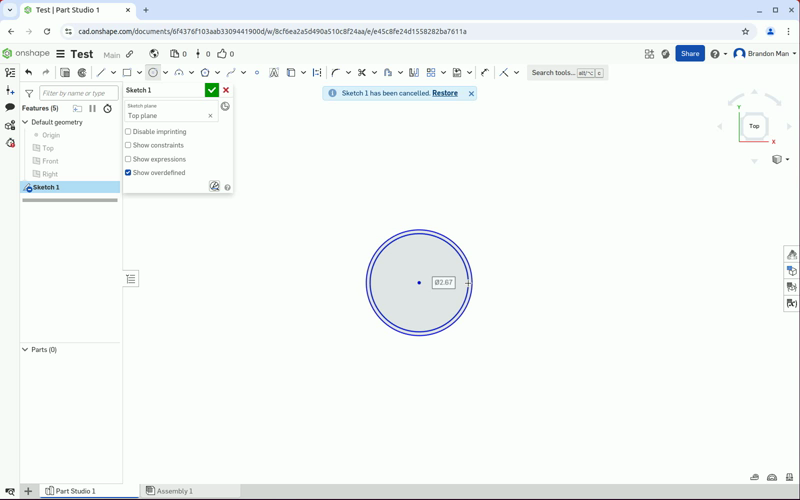
scroll(-6)
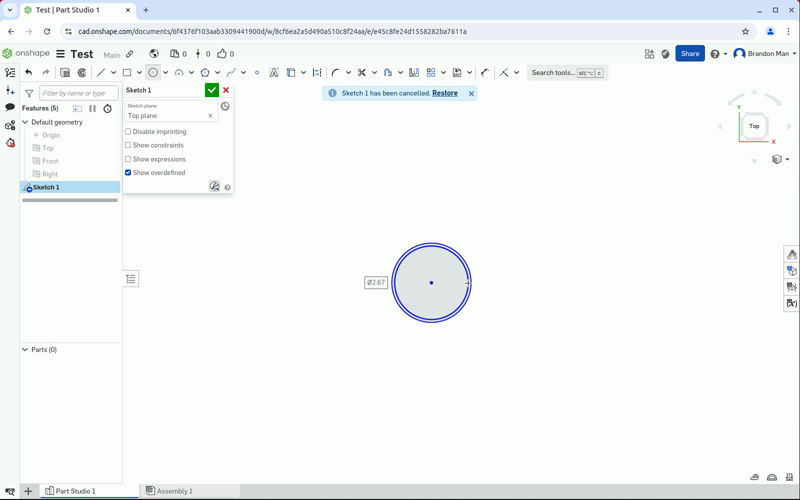
scroll(-6)
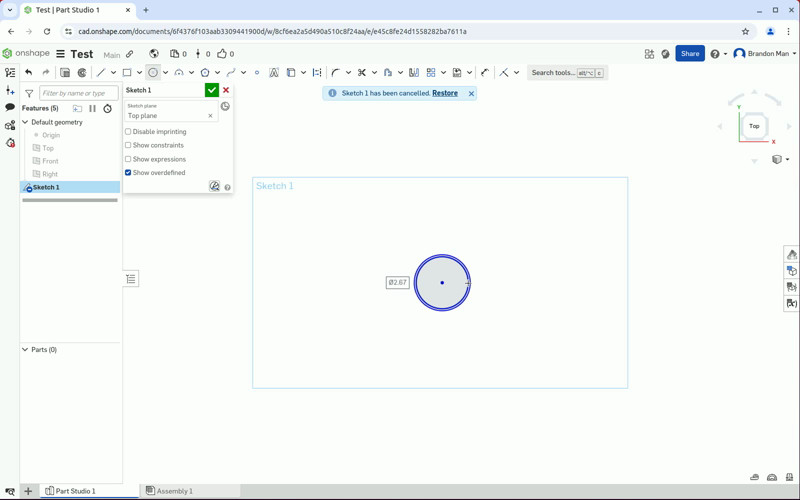
scroll(-6)
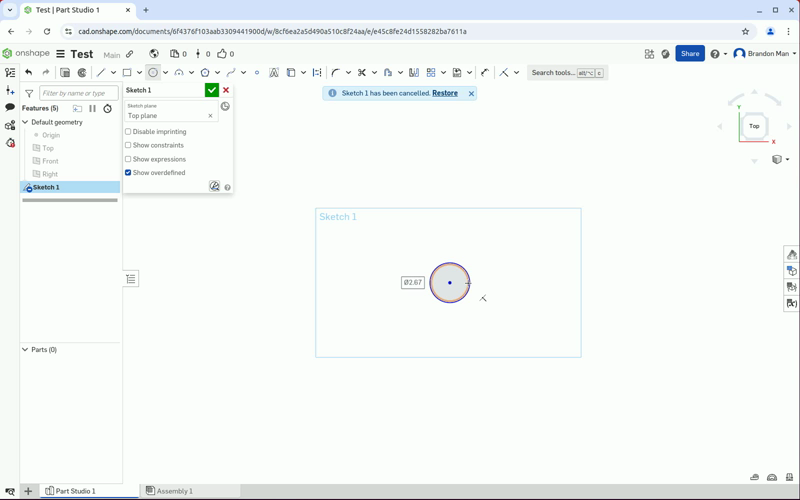
scroll(-6)
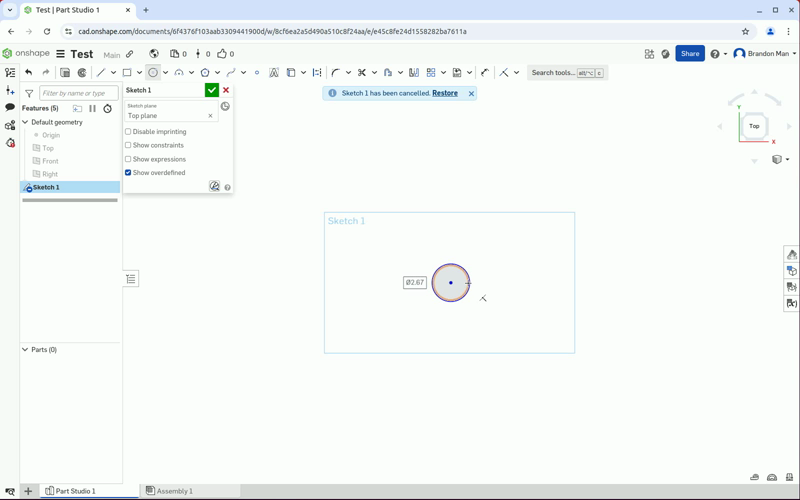
scroll(-6)
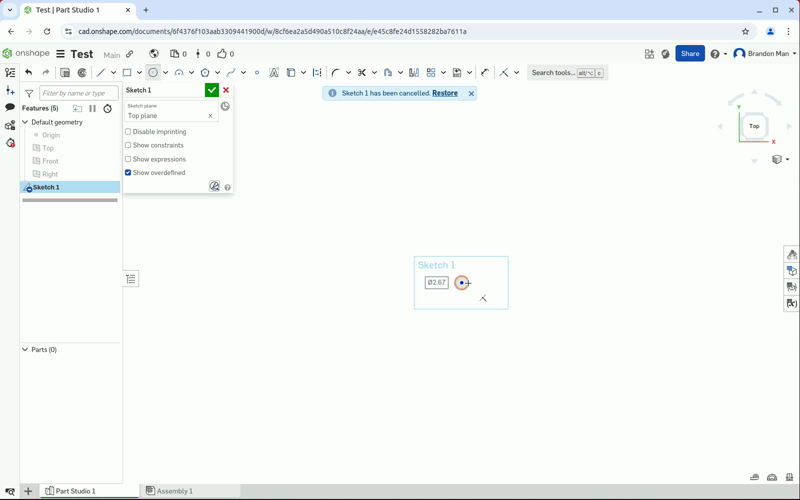
key(esc)
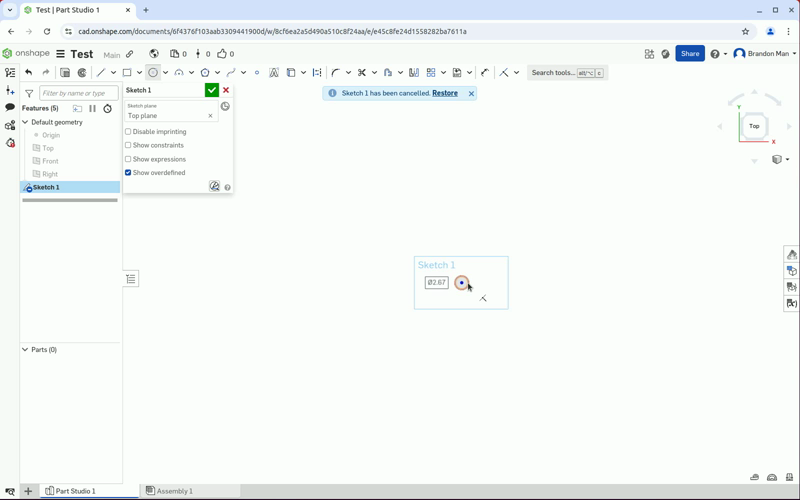
mouse_move(455, 283)
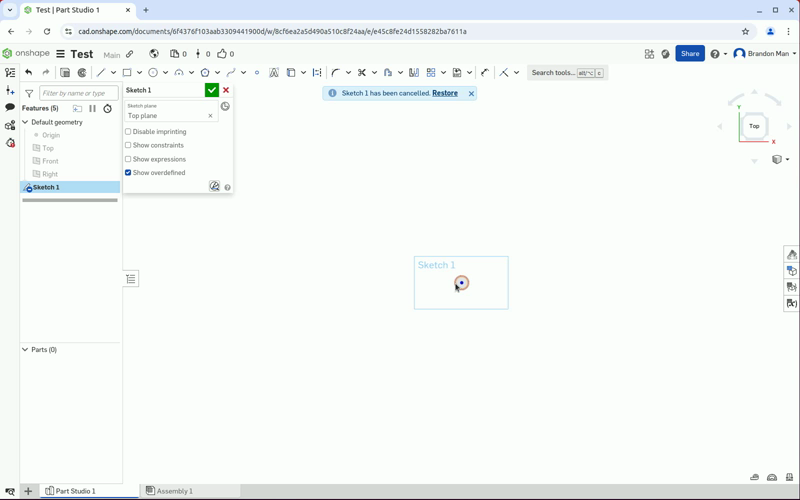
scroll(6)
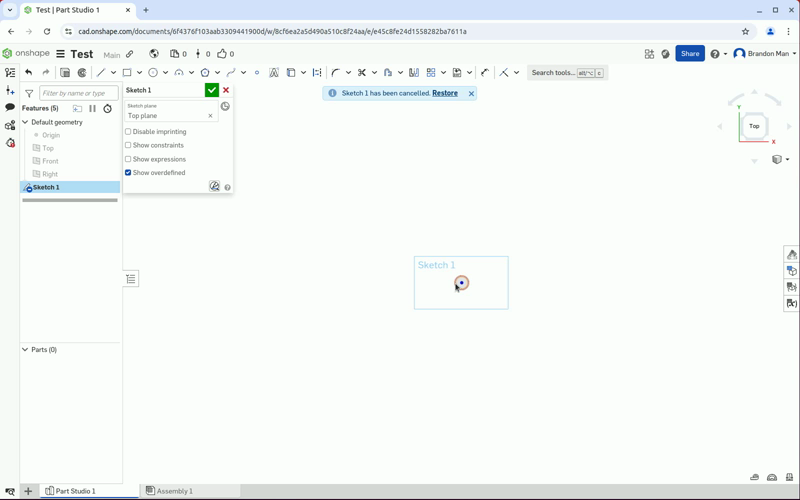
scroll(6)
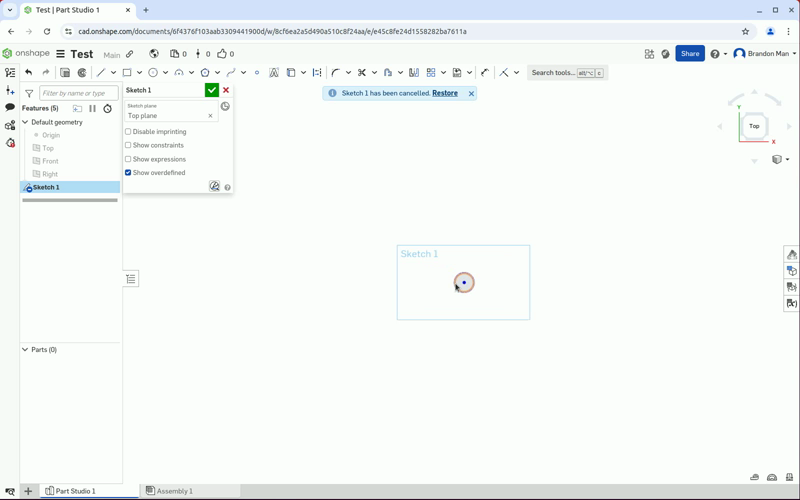
scroll(6)
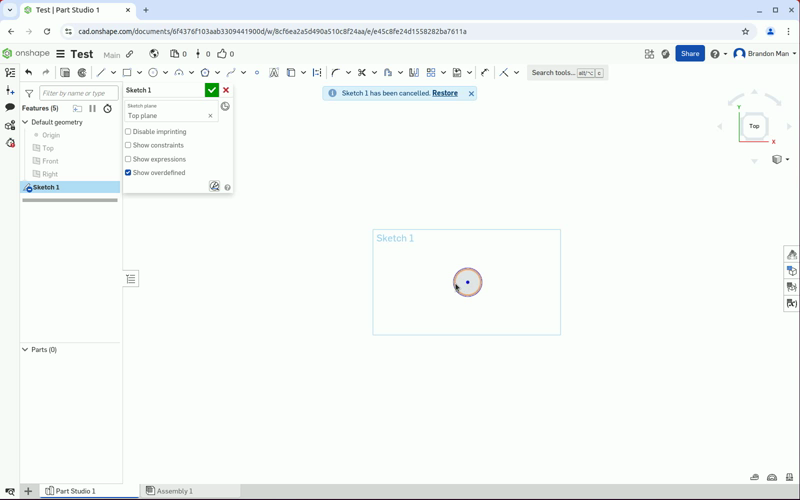
scroll(6)
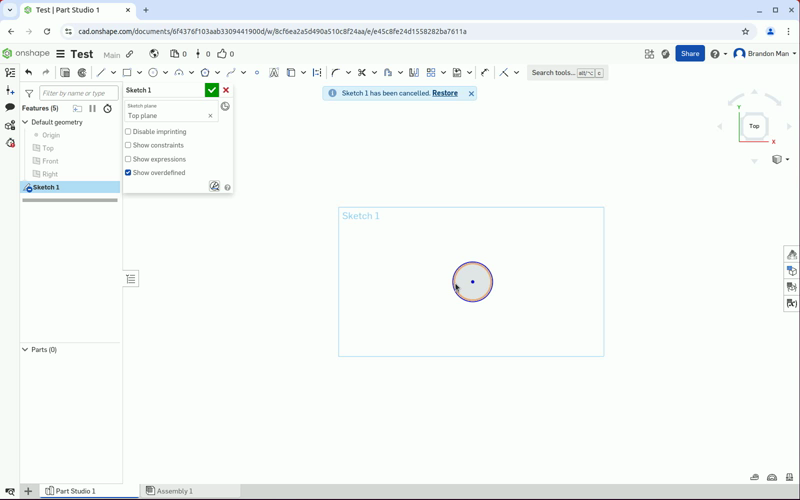
scroll(6)
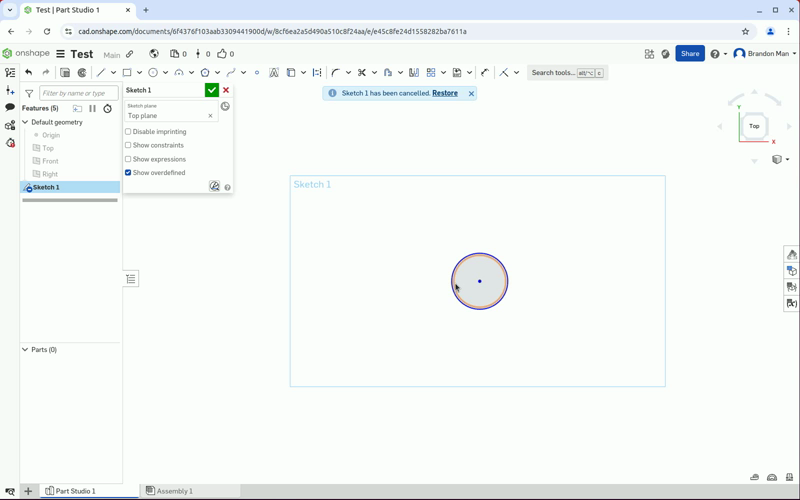
scroll(6)
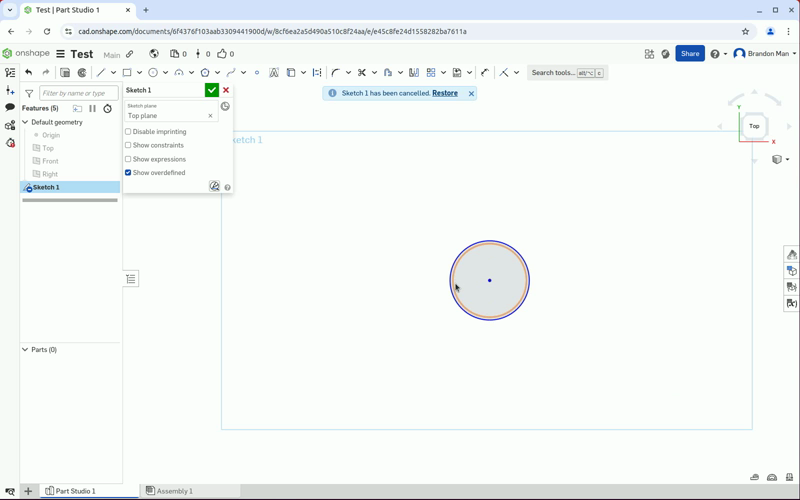
scroll(6)
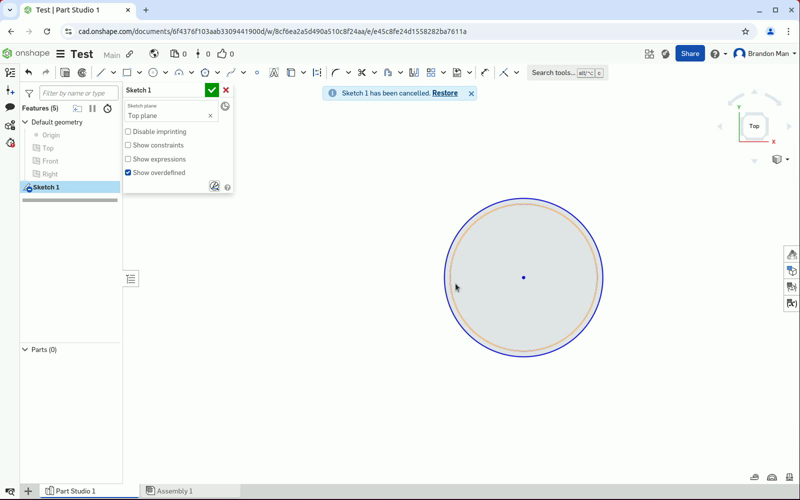
click(455, 283)
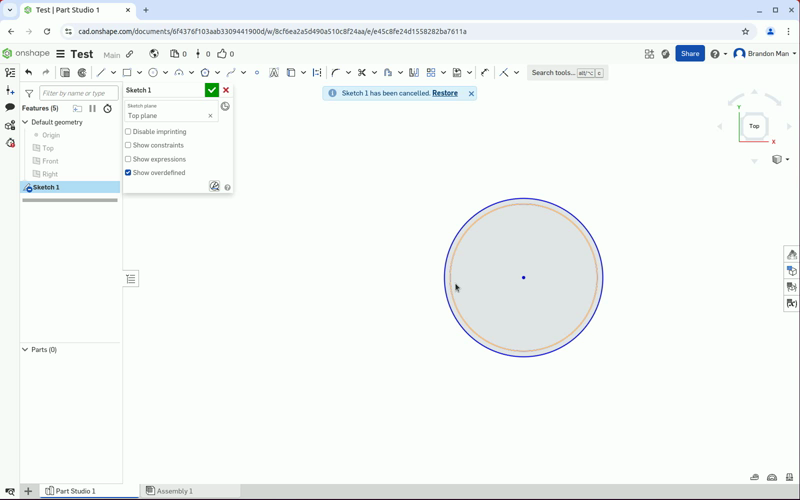
scroll(-6)
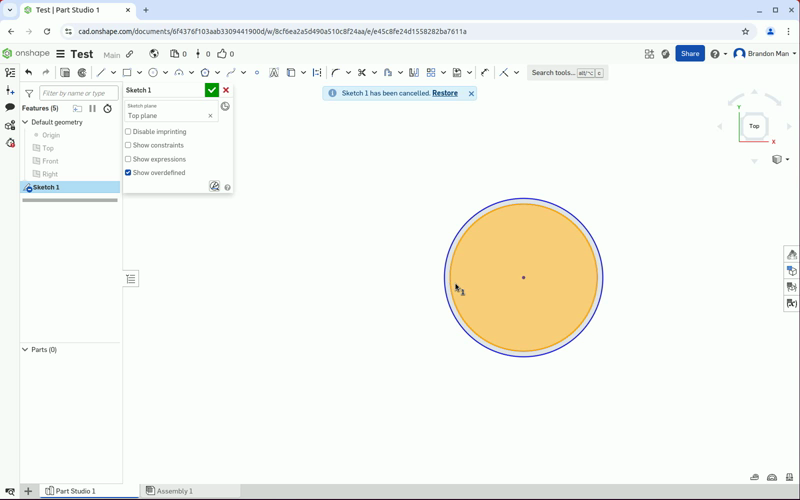
scroll(-6)
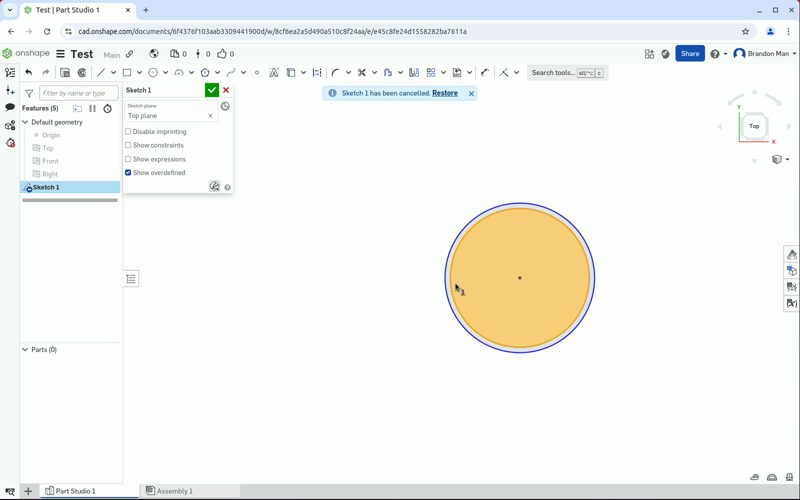
scroll(-6)
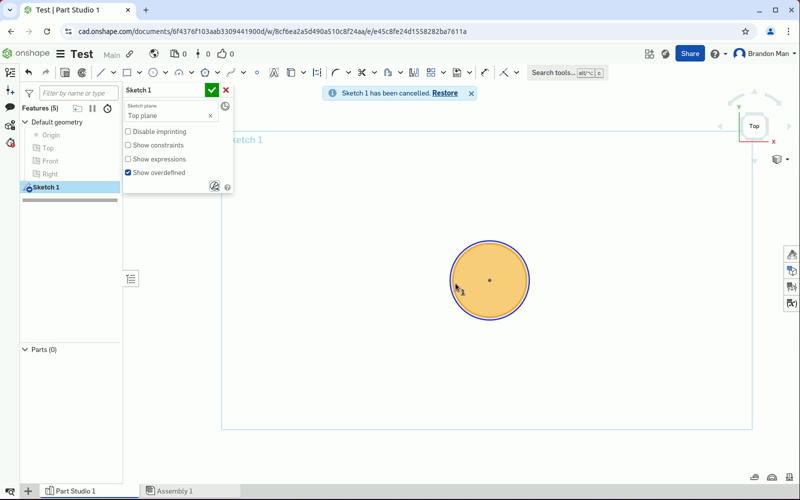
scroll(-6)
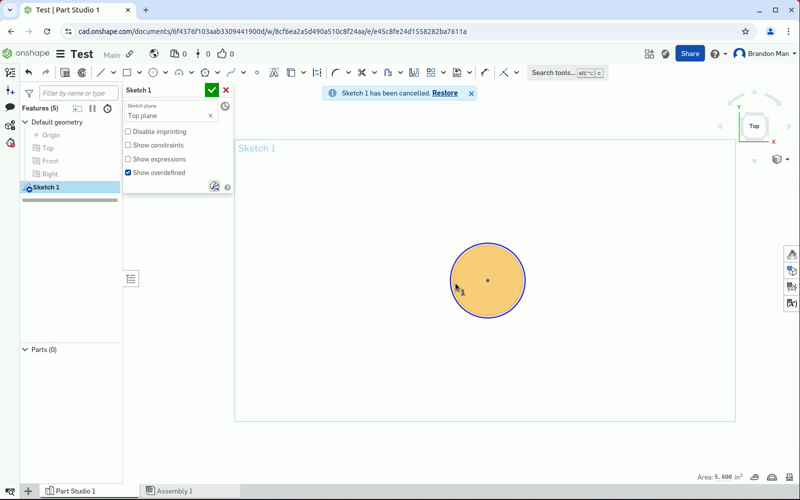
scroll(-6)
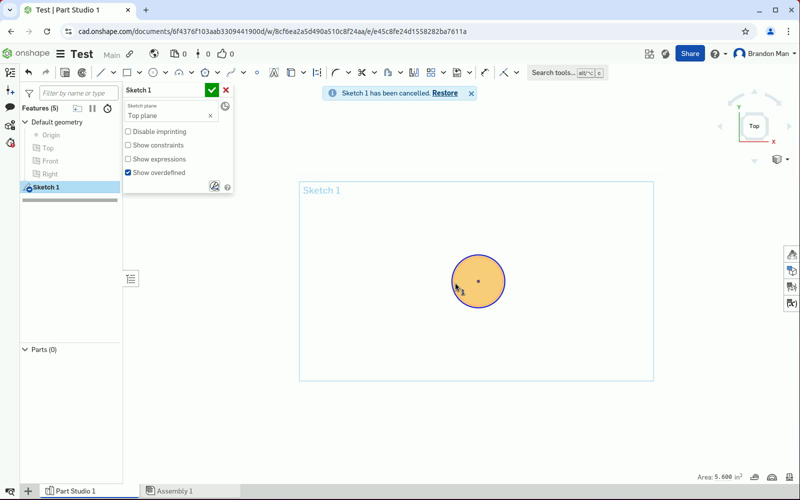
scroll(-6)
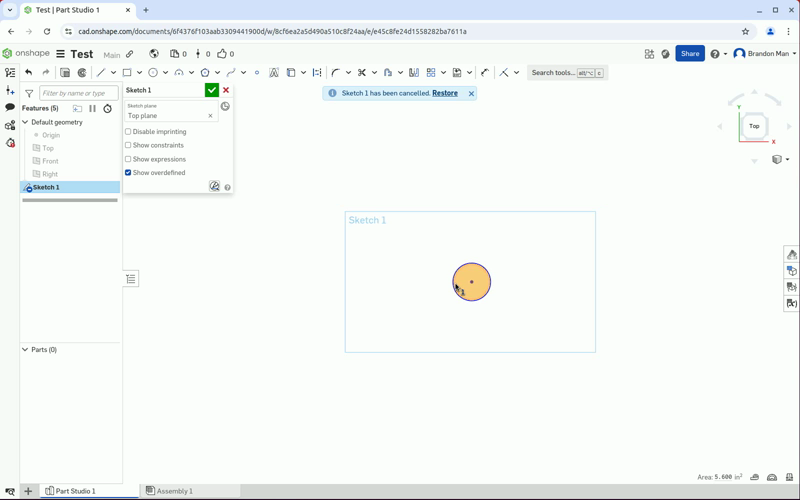
scroll(-6)
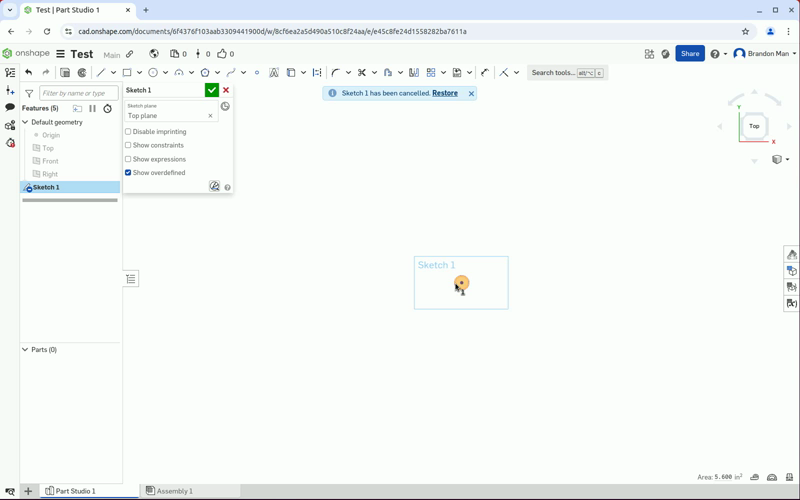
mouse_move(73, 352)
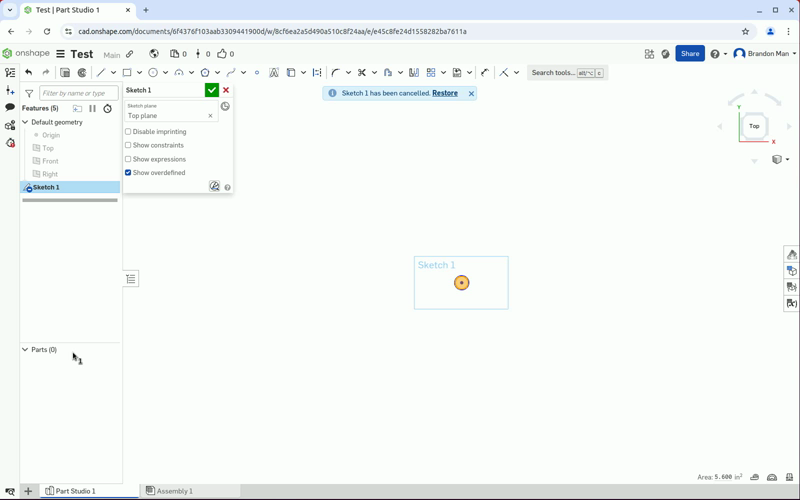
key(shift+y)
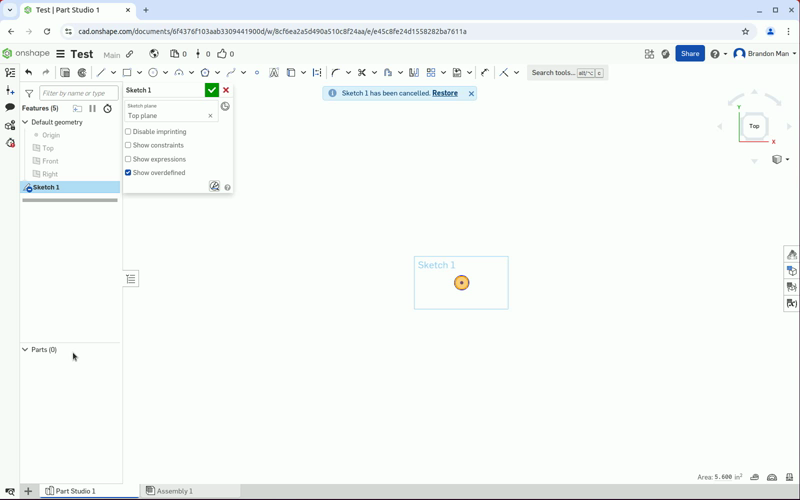
key(shift+e)
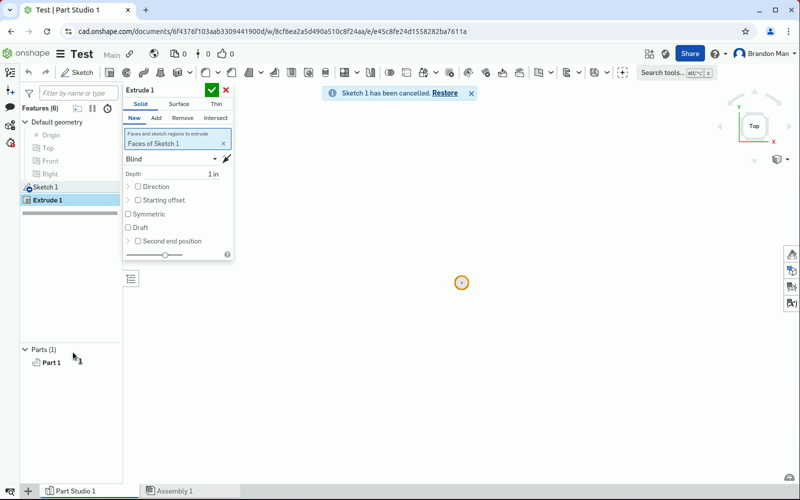
mouse_move(143, 106)
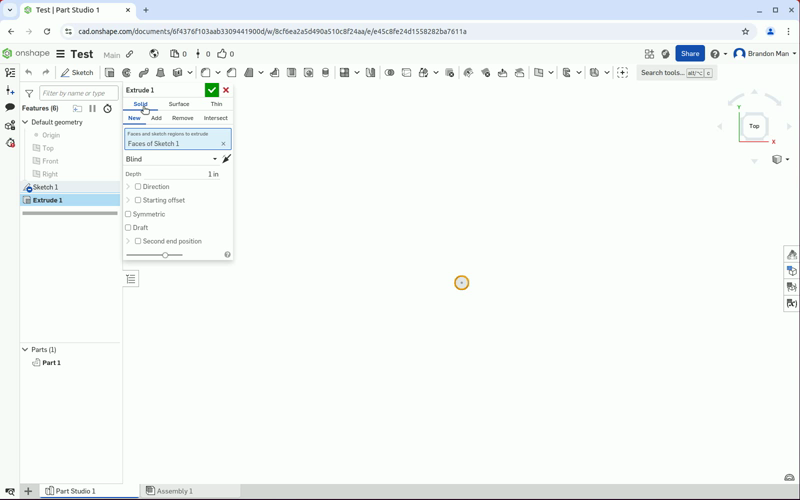
click(143, 106)
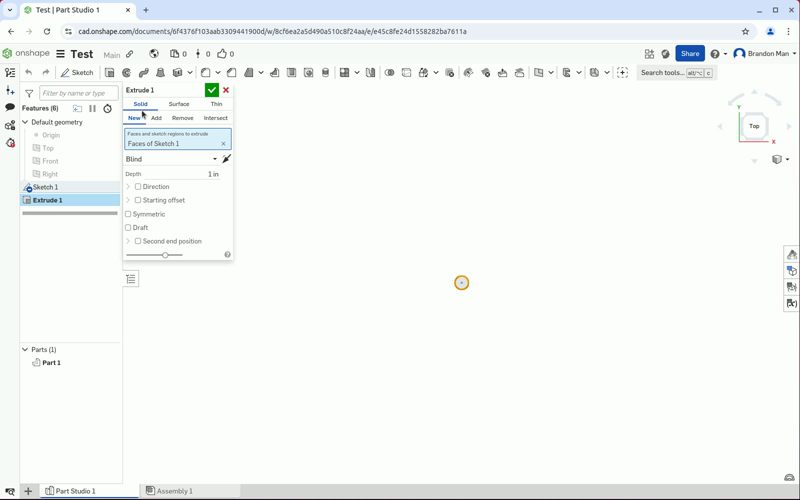
mouse_move(137, 120)
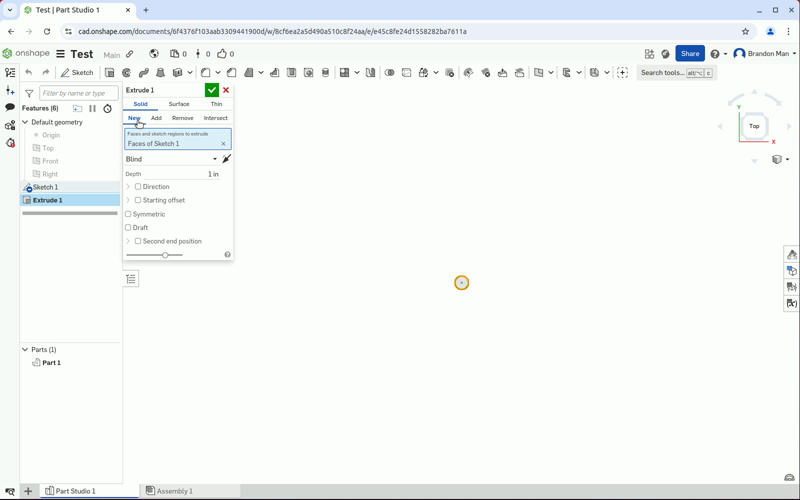
click(137, 120)
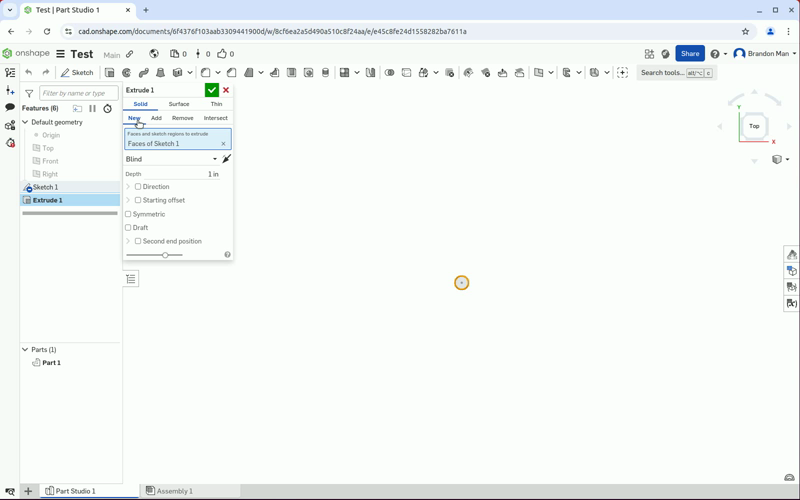
key(tab, 4)
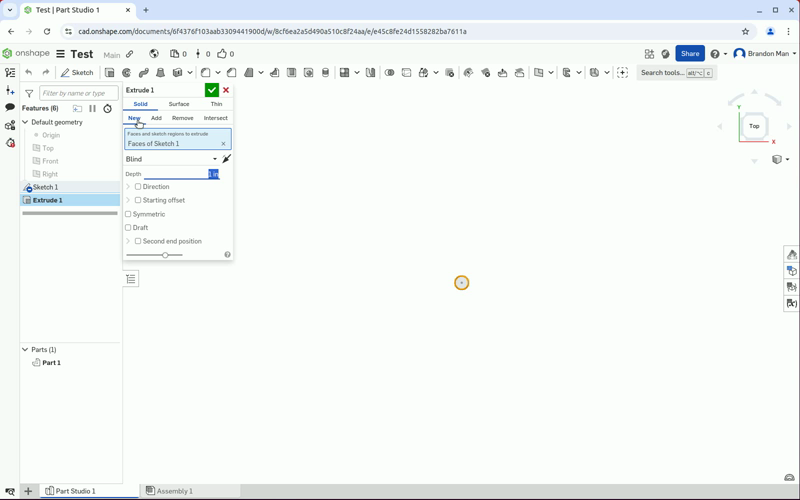
text(23.108)
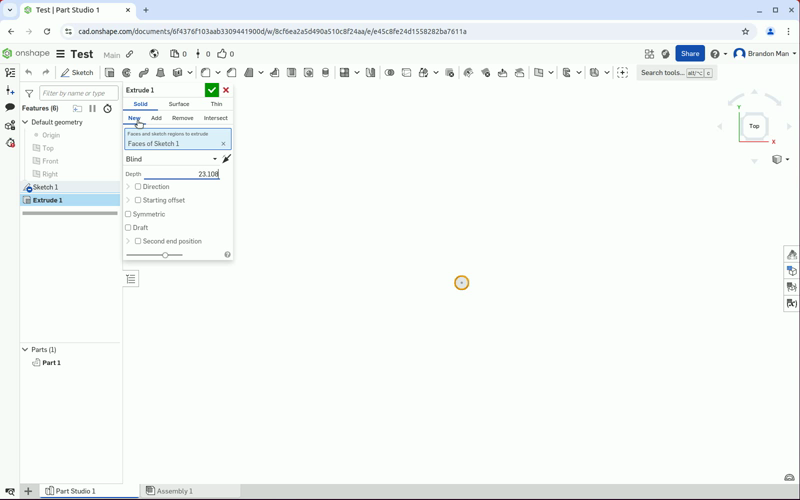
key(enter)
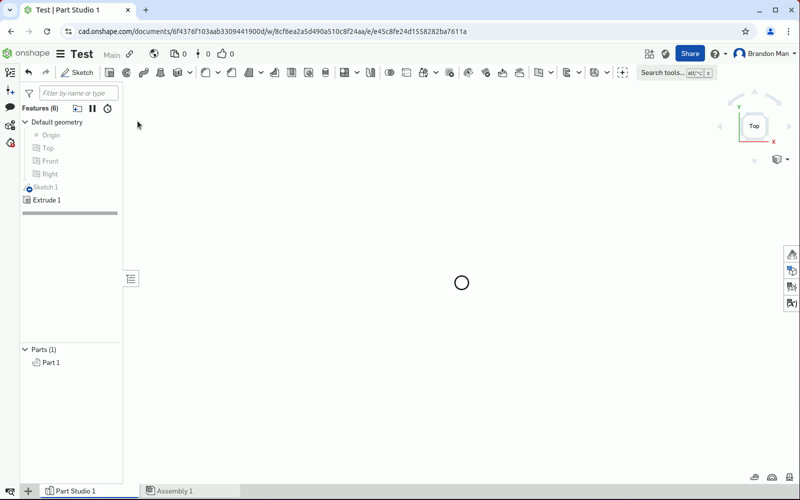
key(shift+h)
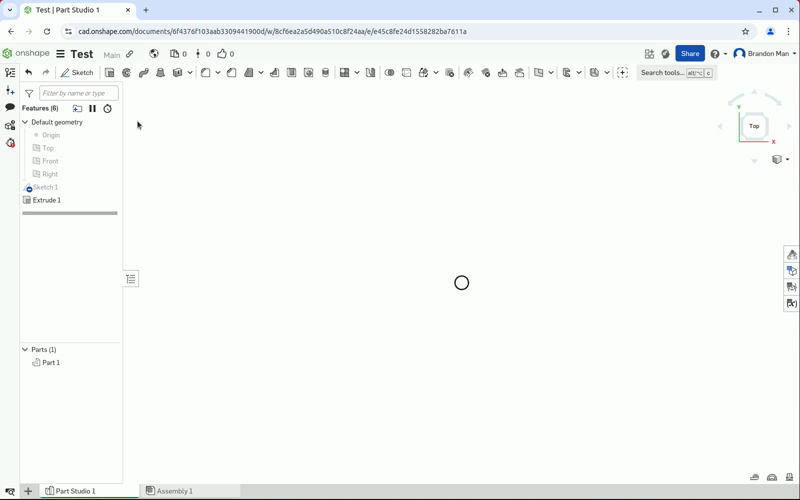
key(shift+h)
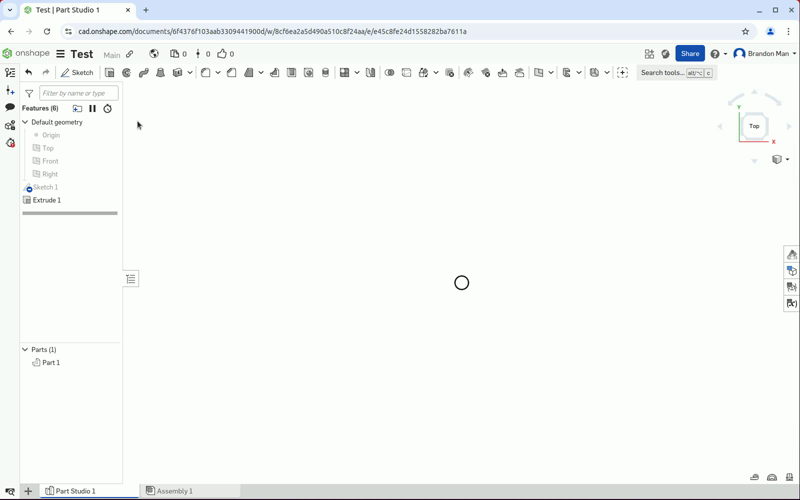
mouse_move(73, 189)
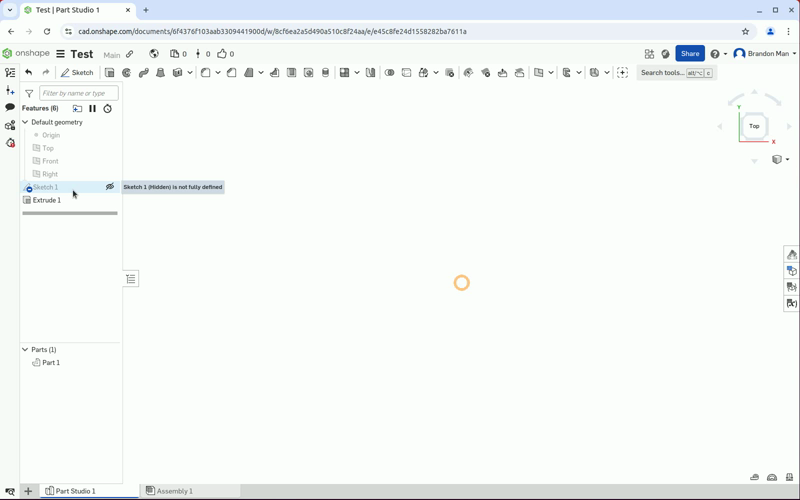
click(73, 189)
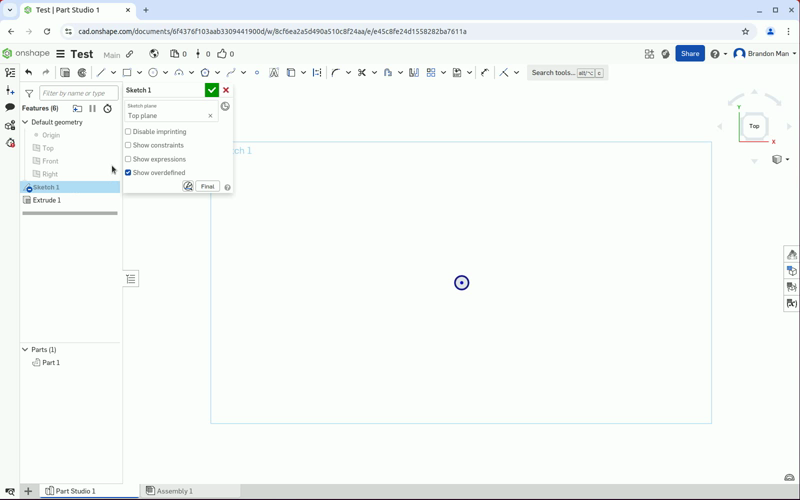
mouse_move(229, 92)
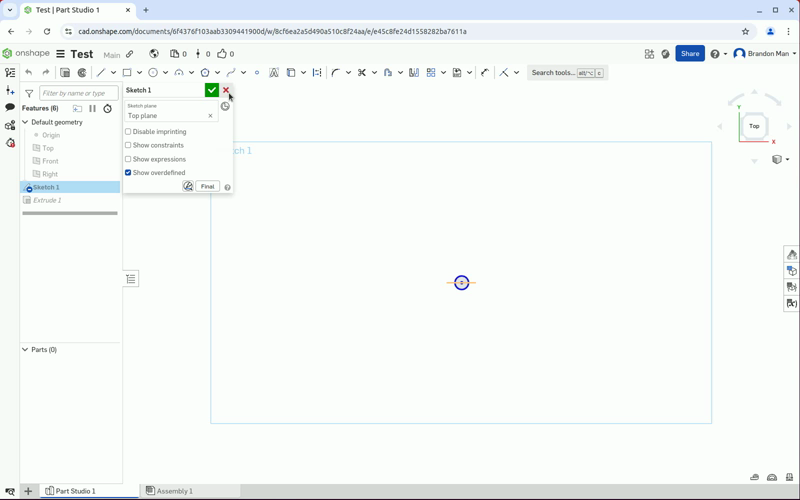
click(229, 92)
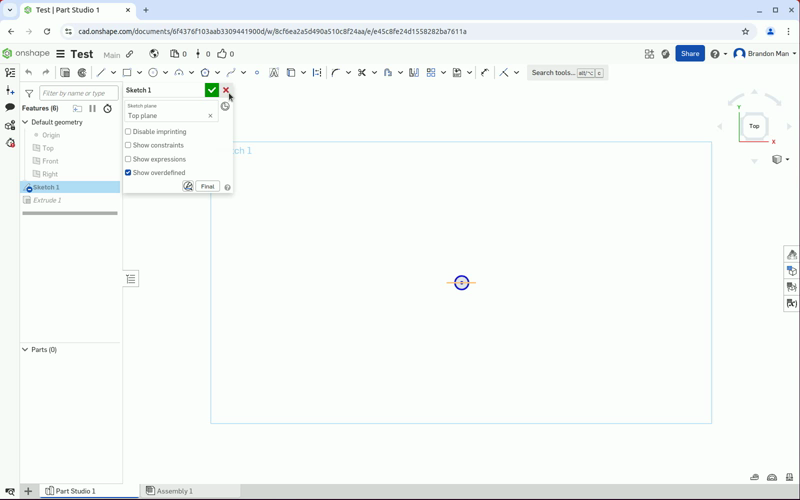
key(shift+s)
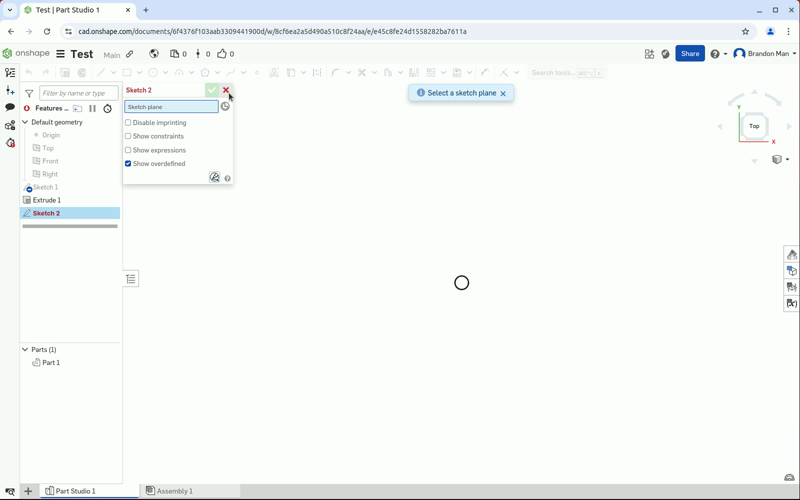
mouse_move(73, 150)
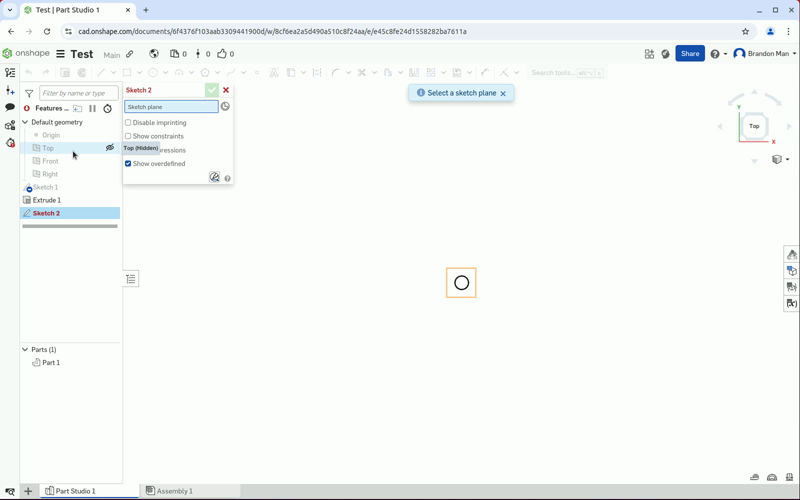
click(73, 150)
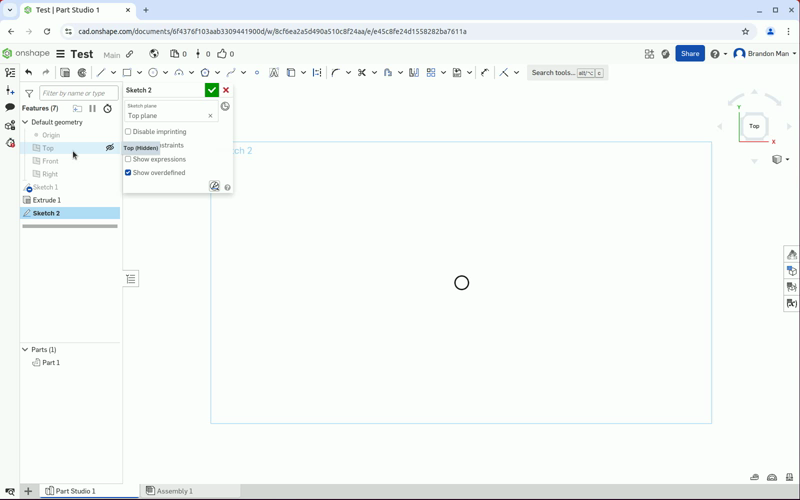
mouse_move(73, 352)
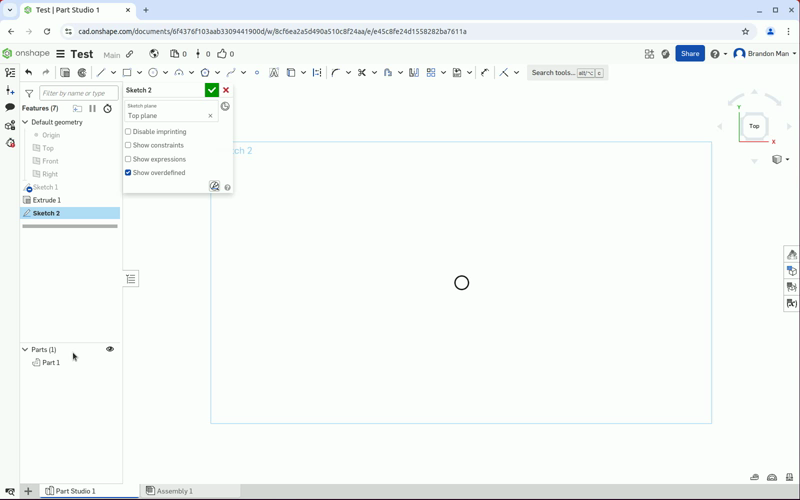
key(y)
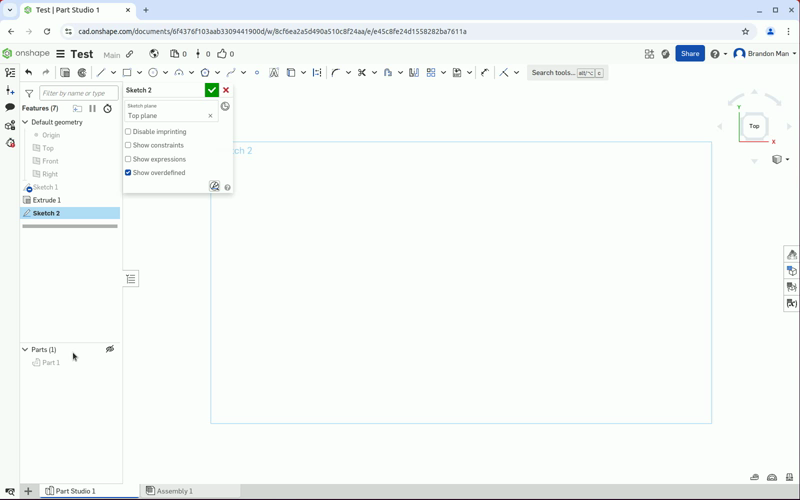
key(c)
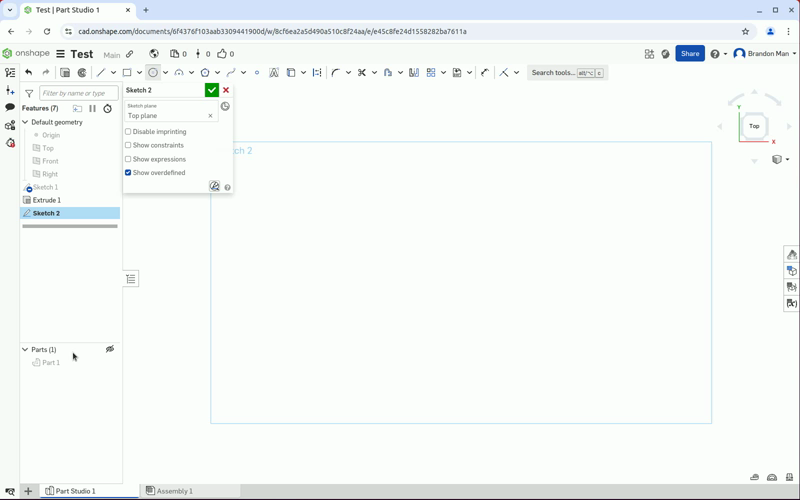
key_down(shift)
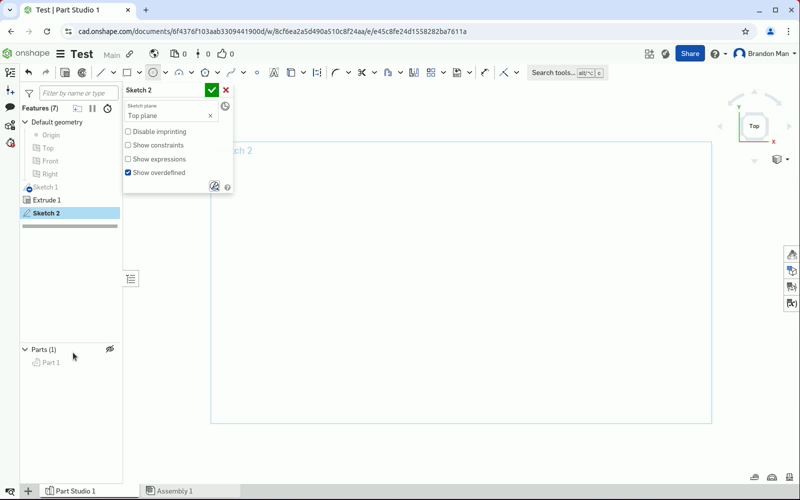
mouse_move(461, 282)
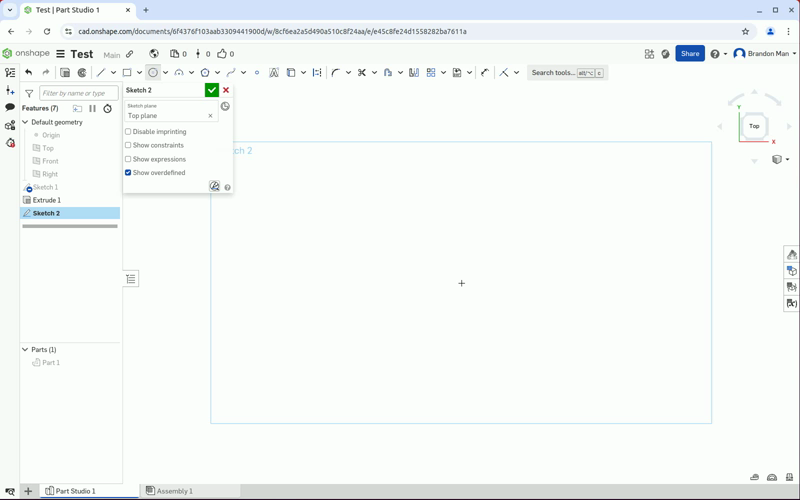
click(461, 282)
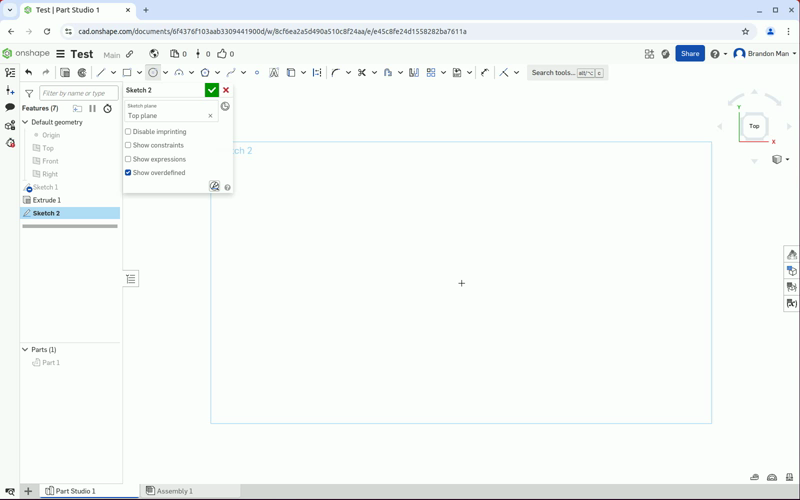
key_up(shift)
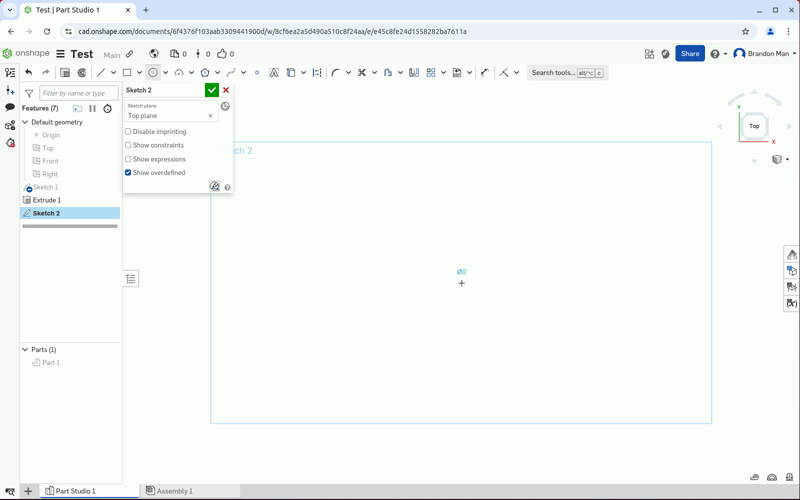
mouse_move(468, 282)
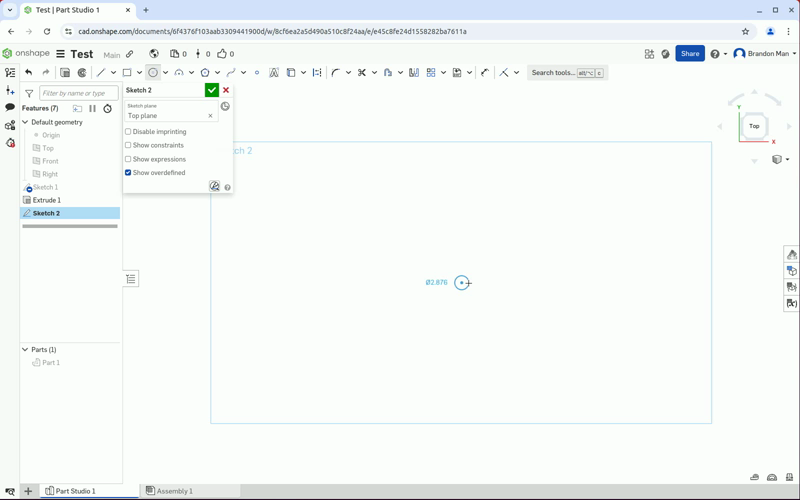
click(468, 282)
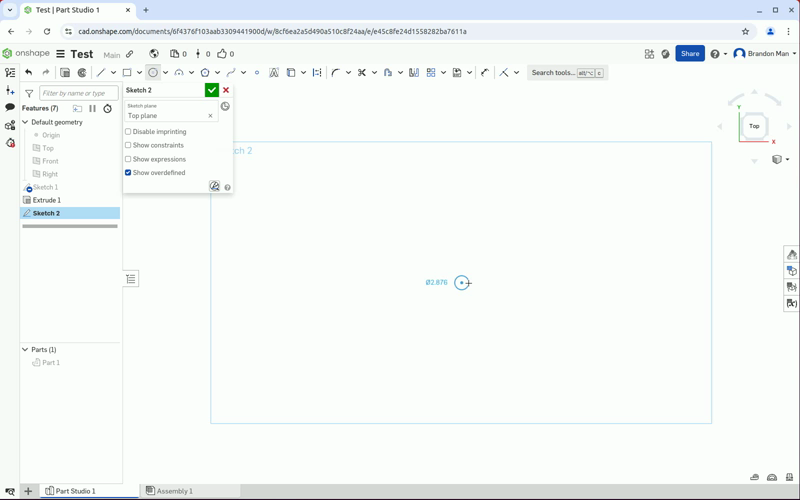
key(esc)
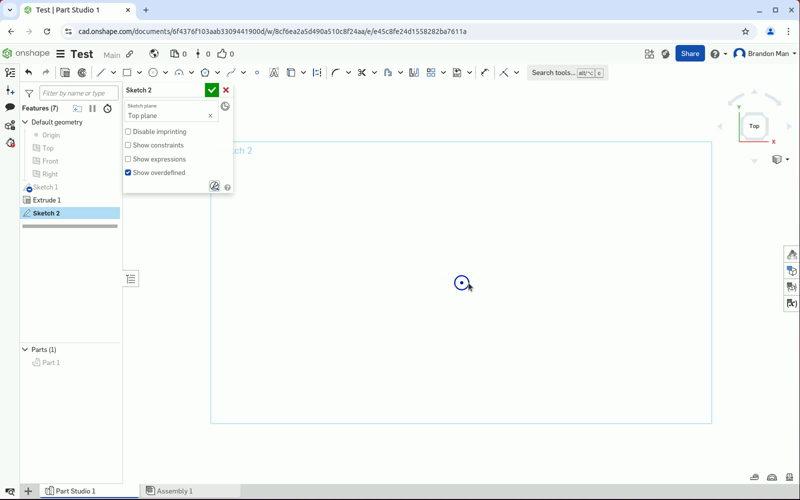
key(c)
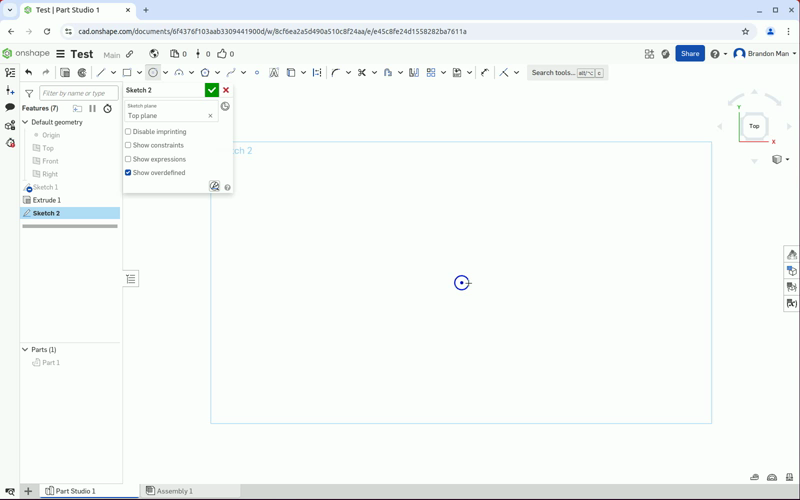
key_down(shift)
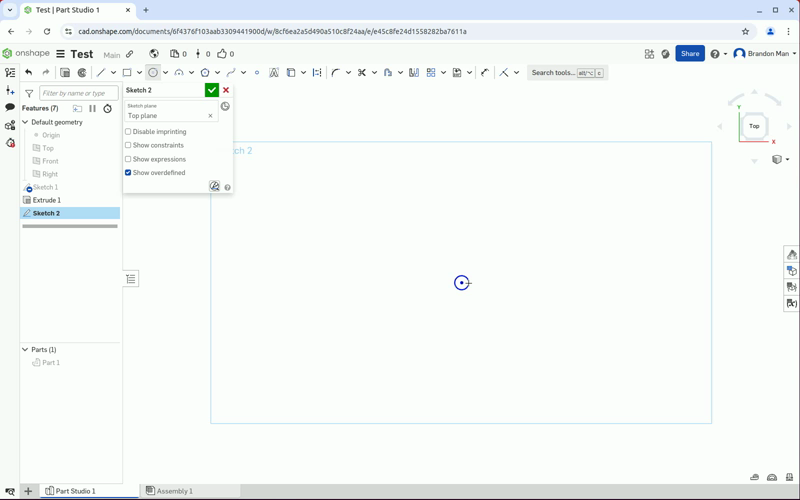
mouse_move(461, 282)
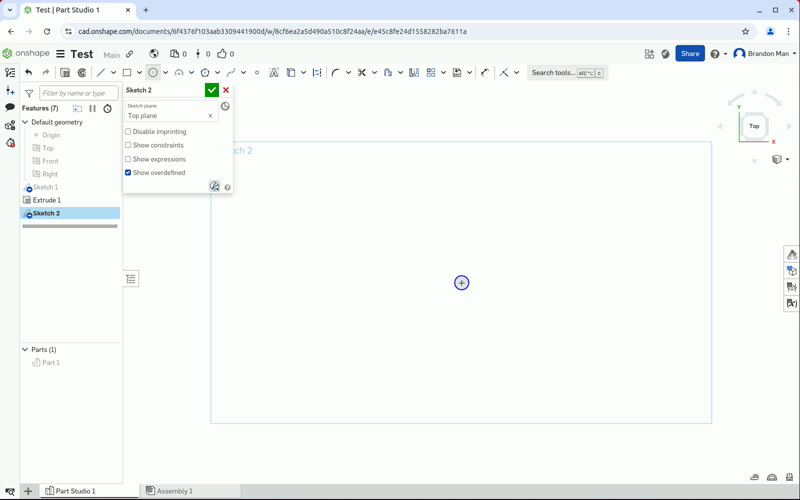
click(461, 282)
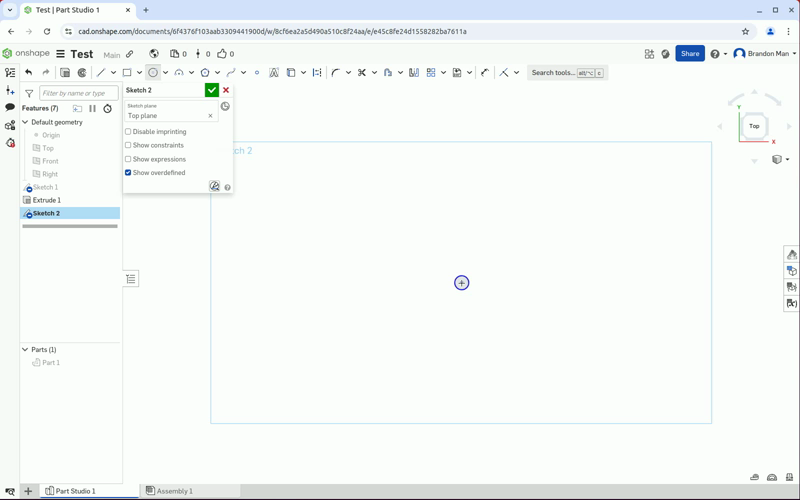
key_up(shift)
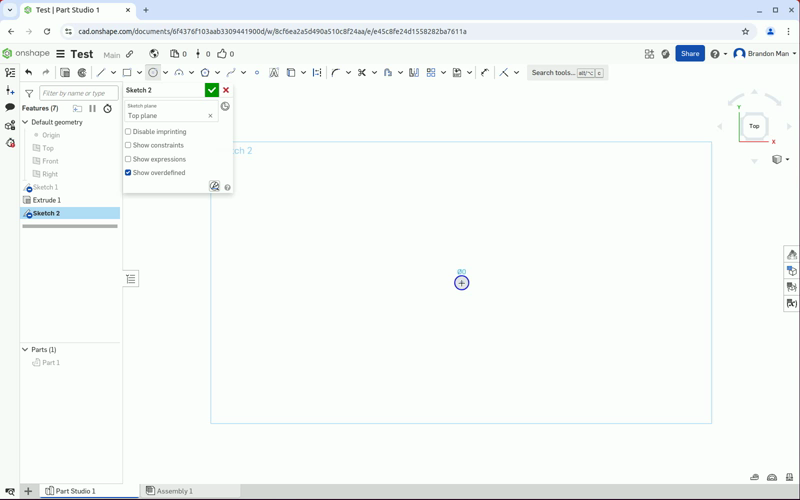
mouse_move(468, 282)
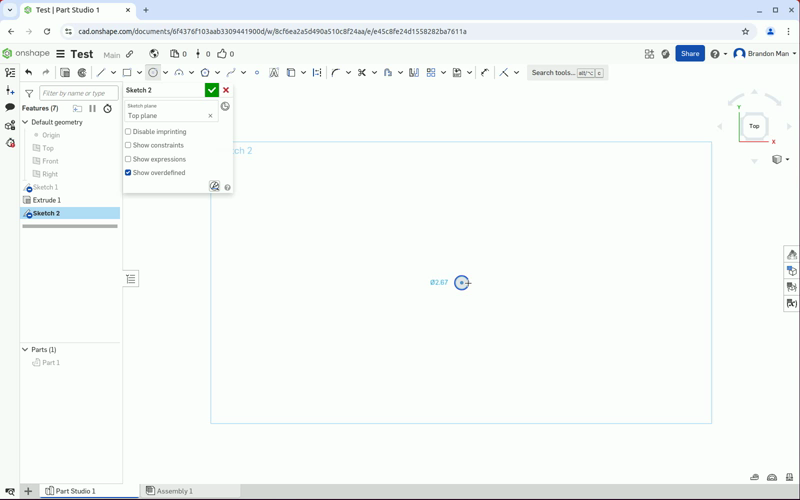
scroll(6)
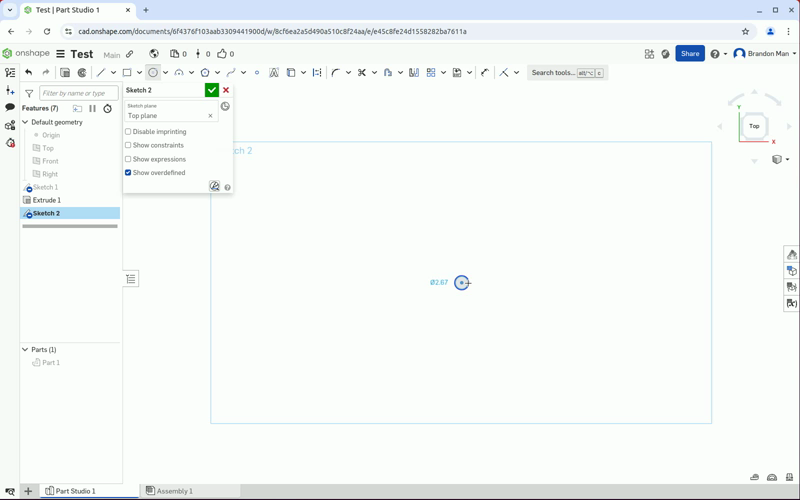
scroll(6)
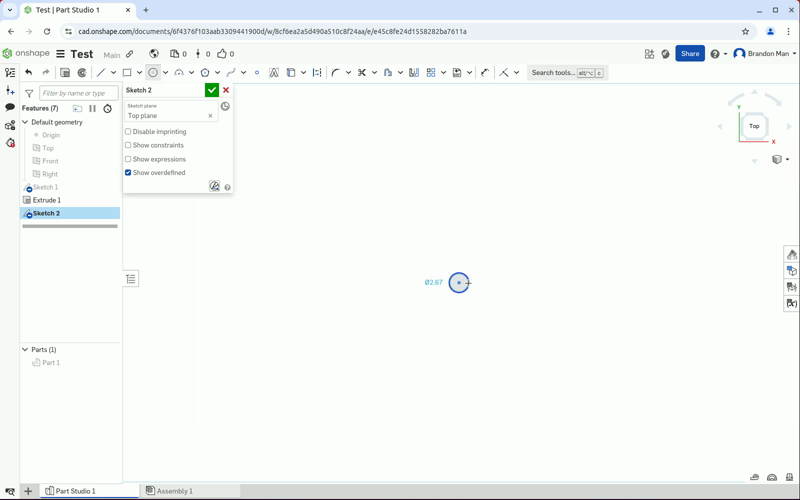
scroll(6)
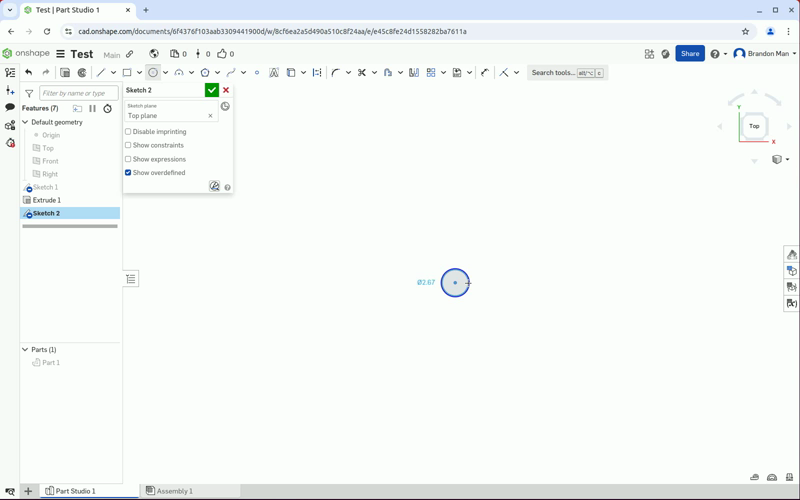
scroll(6)
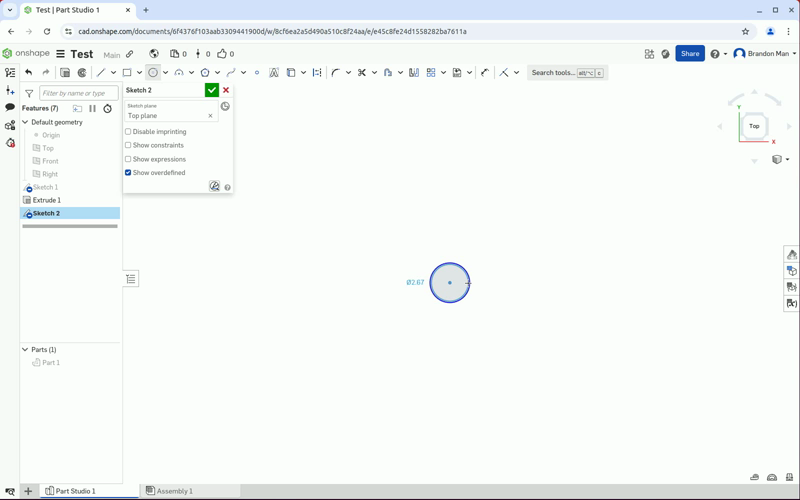
scroll(6)
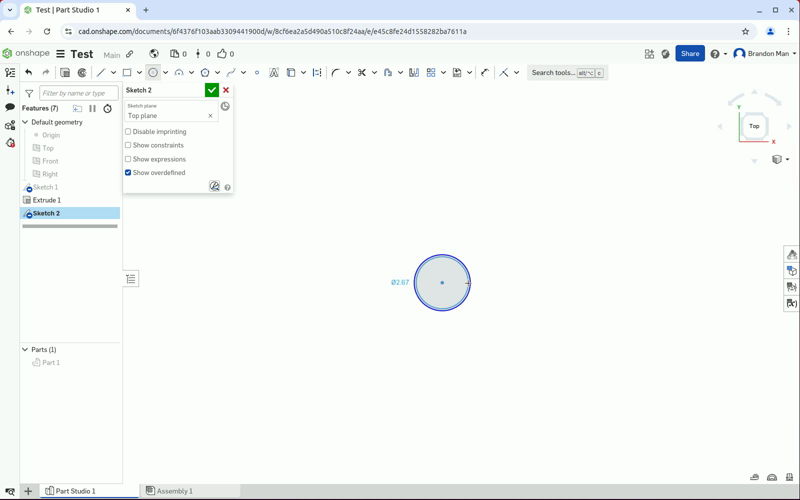
scroll(6)
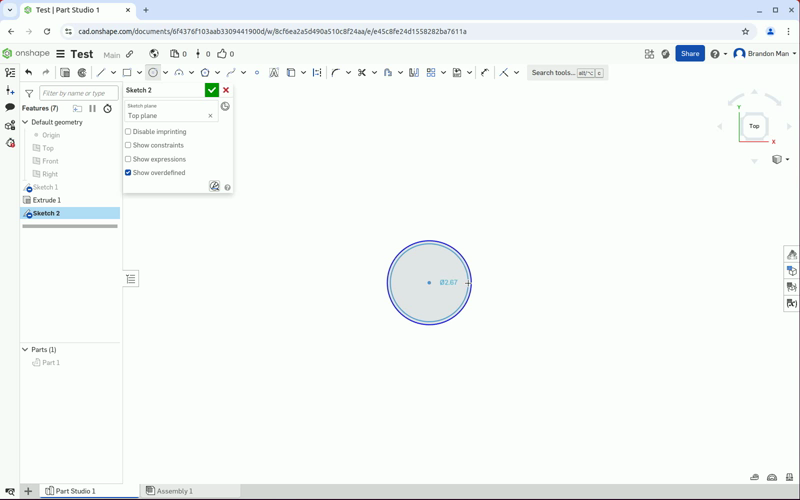
scroll(6)
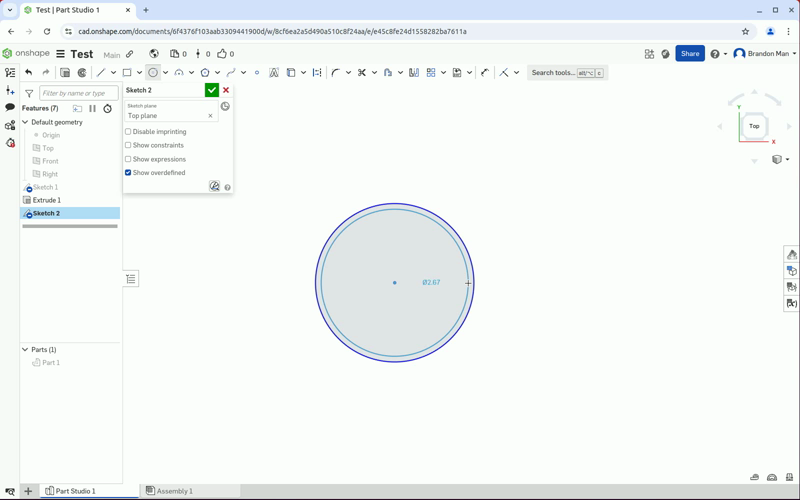
click(468, 282)
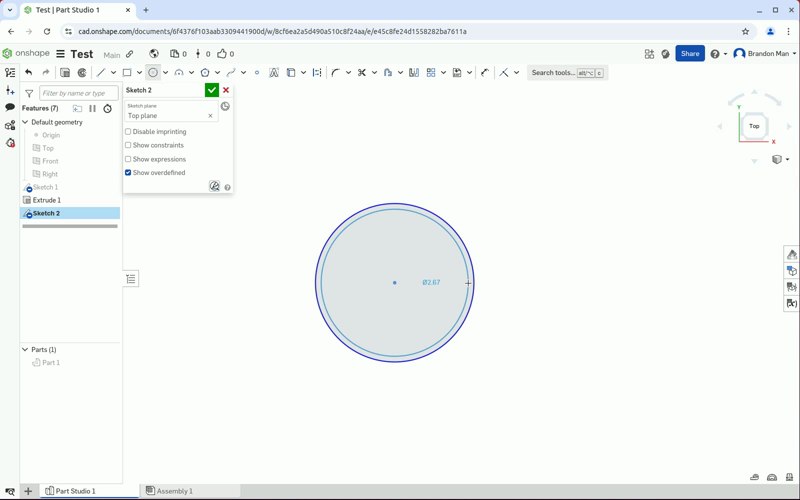
scroll(-6)
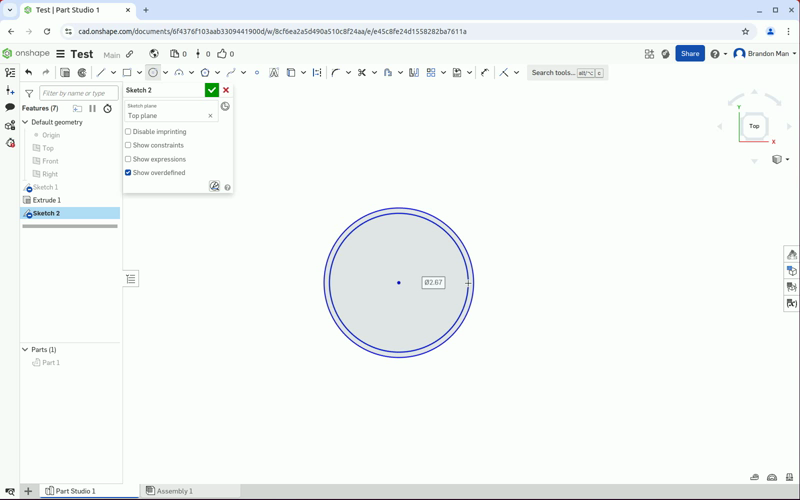
scroll(-6)
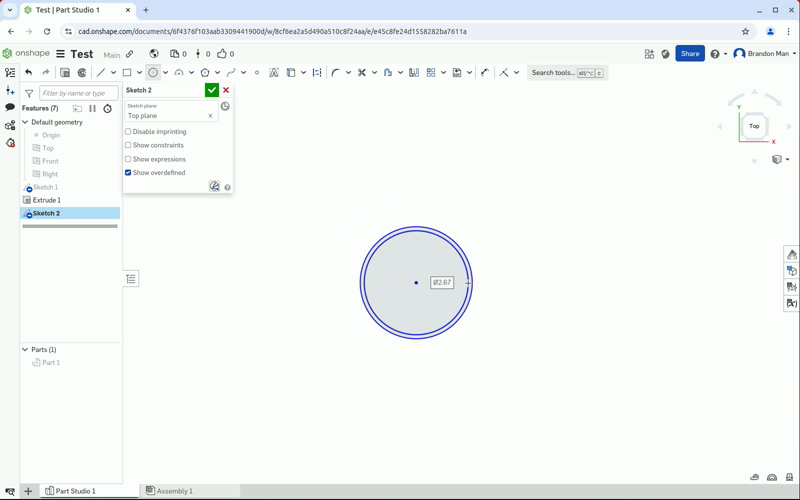
scroll(-6)
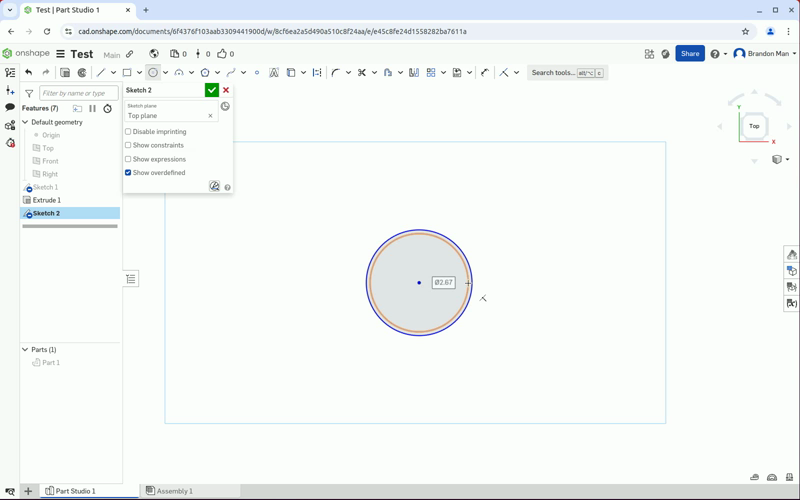
scroll(-6)
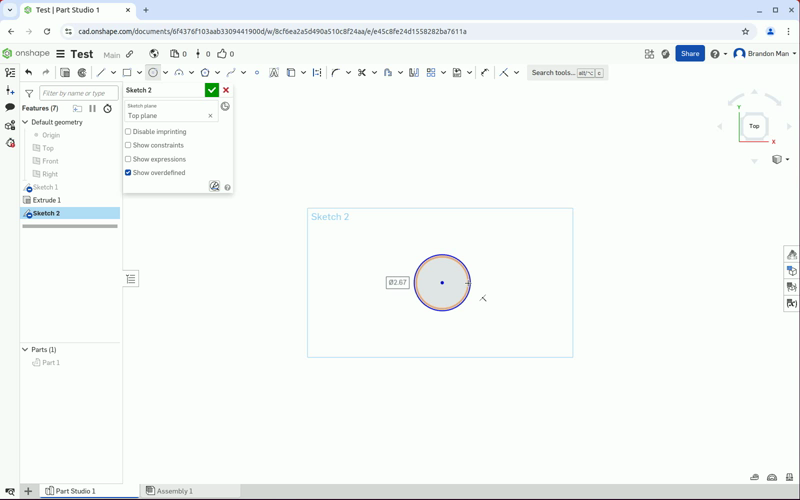
scroll(-6)
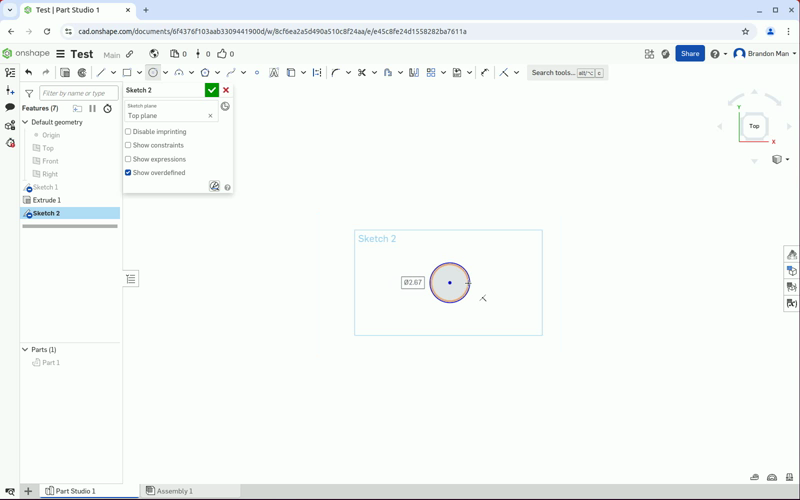
scroll(-6)
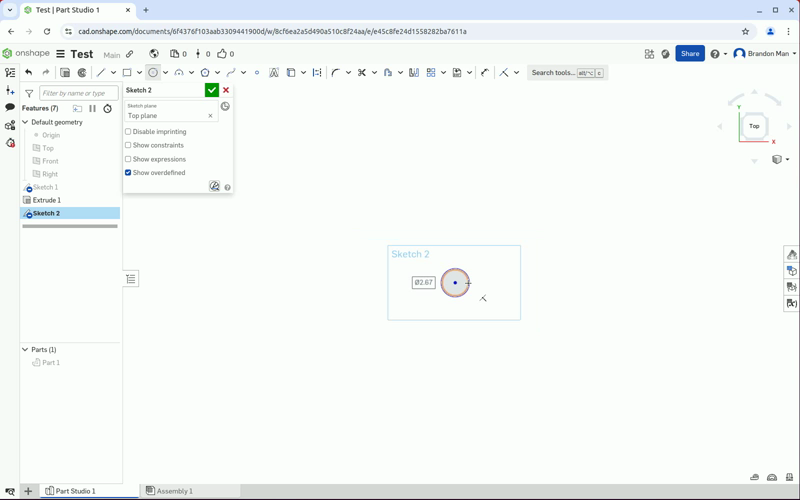
scroll(-6)
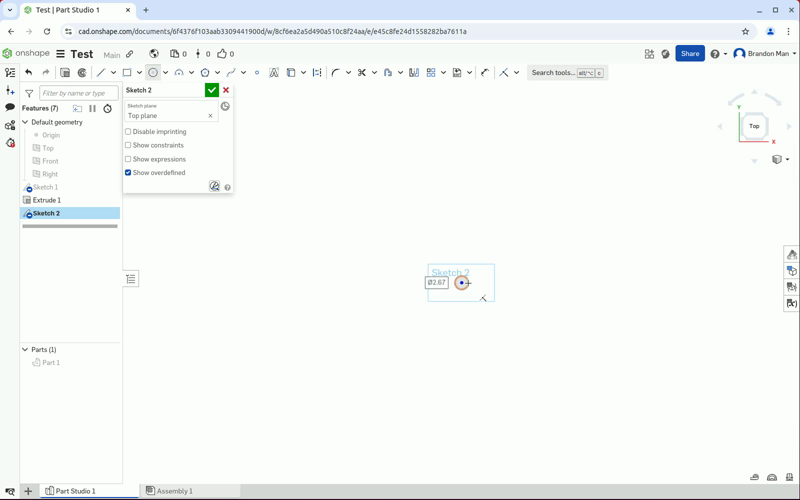
key(esc)
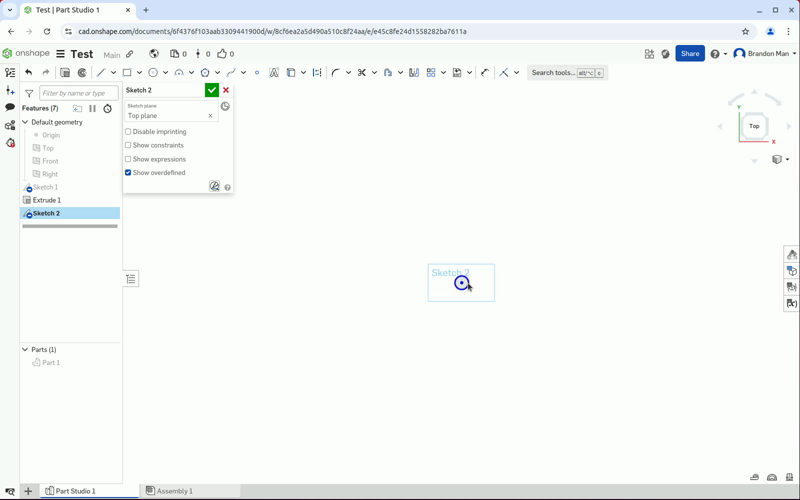
mouse_move(462, 289)
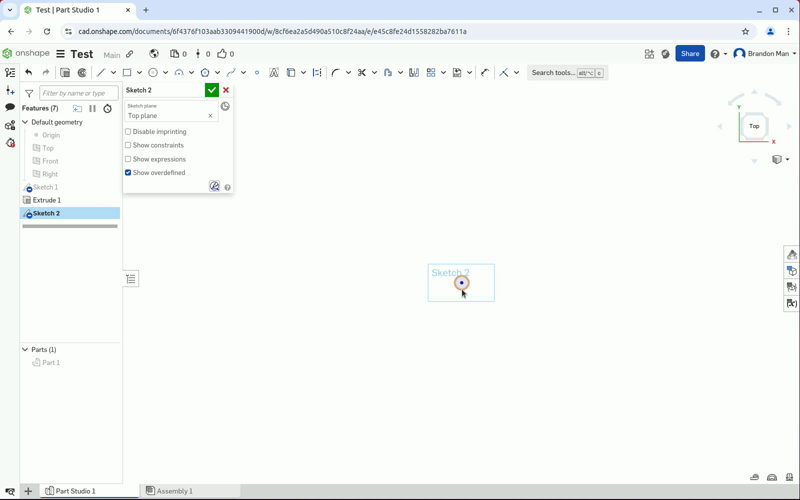
scroll(6)
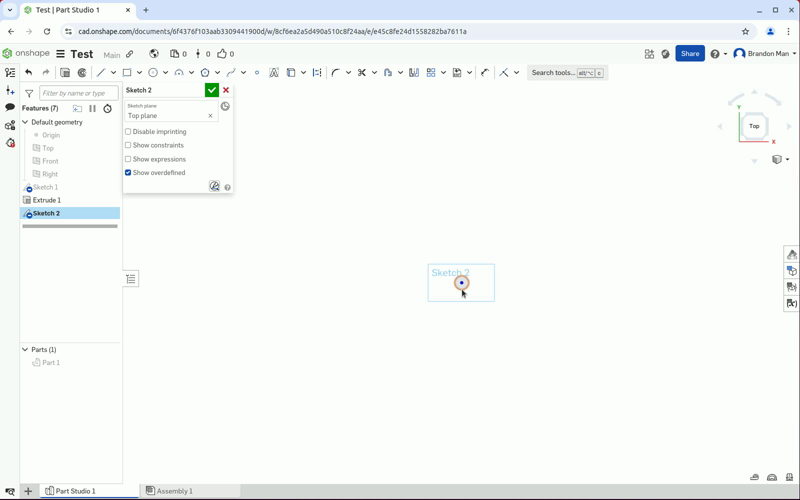
scroll(6)
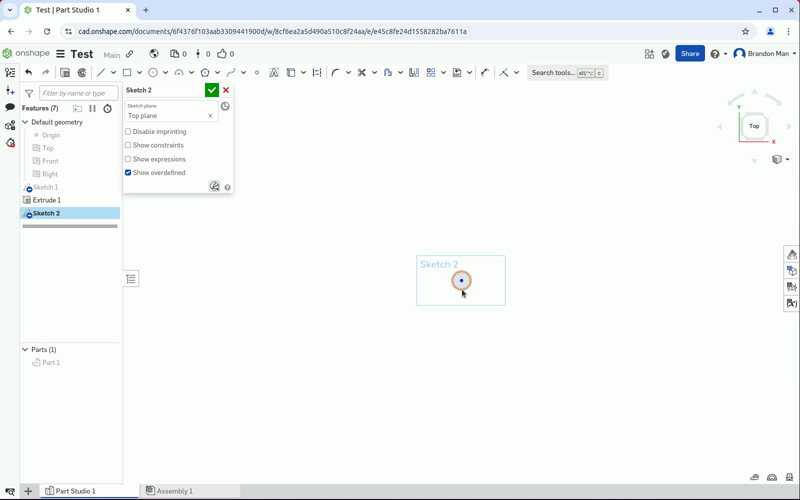
scroll(6)
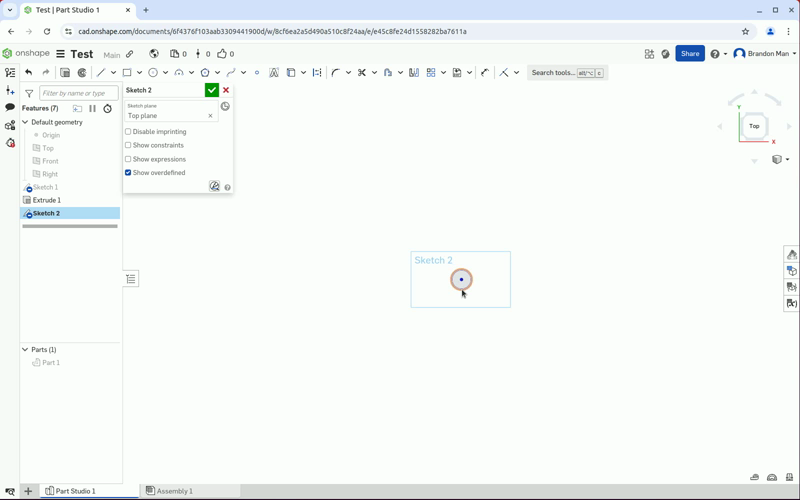
scroll(6)
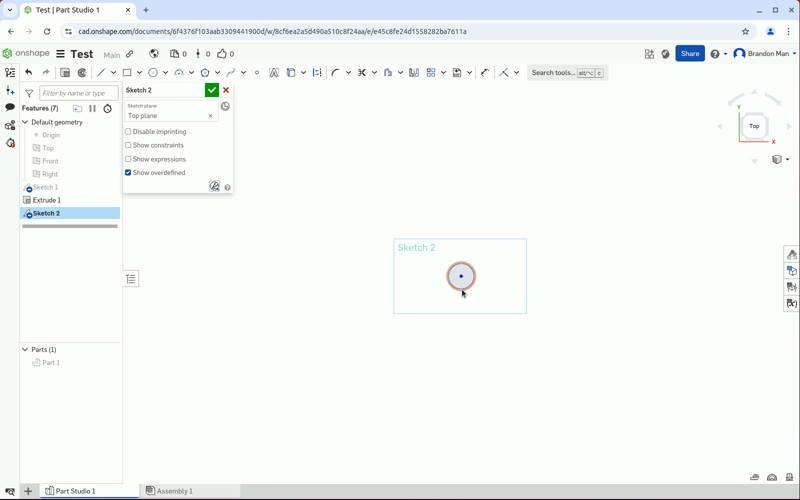
scroll(6)
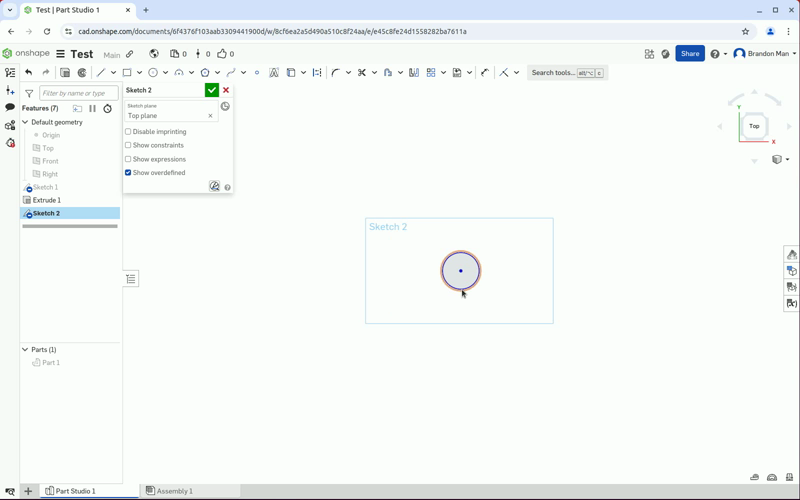
scroll(6)
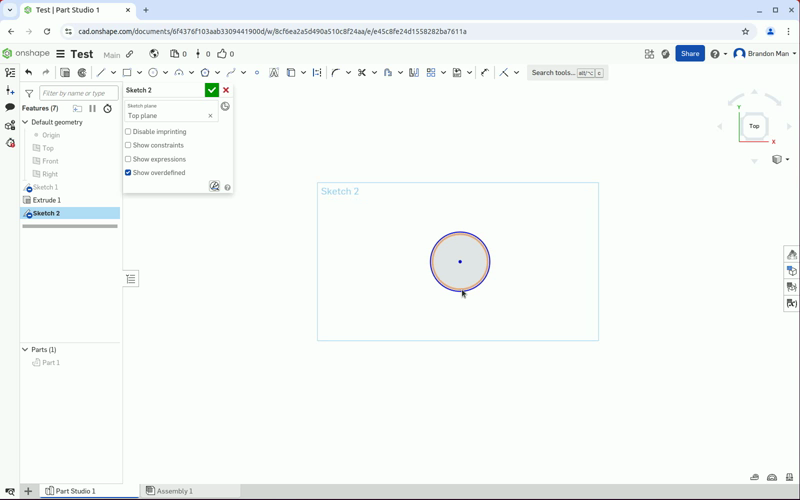
scroll(6)
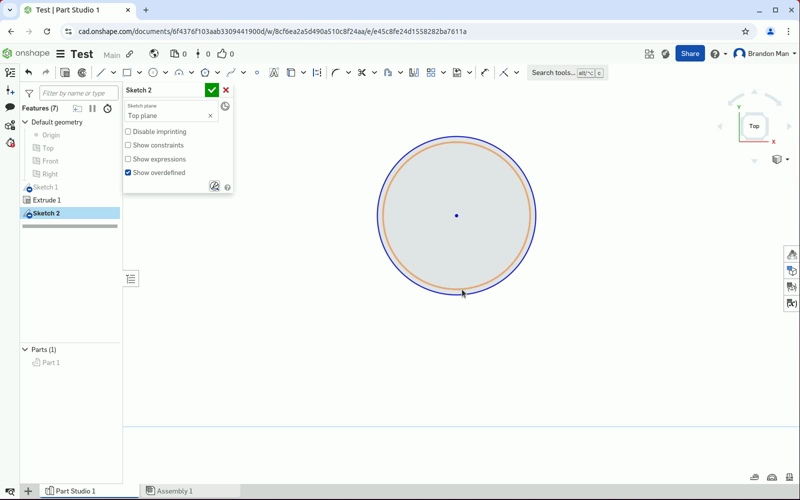
click(462, 289)
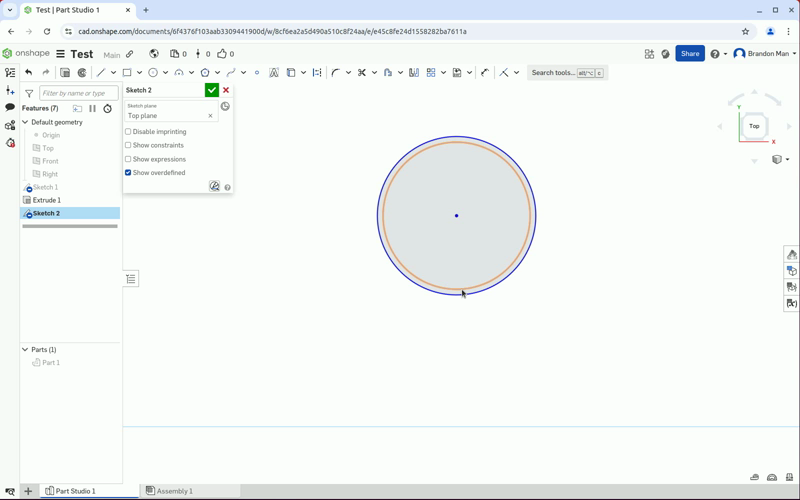
scroll(-6)
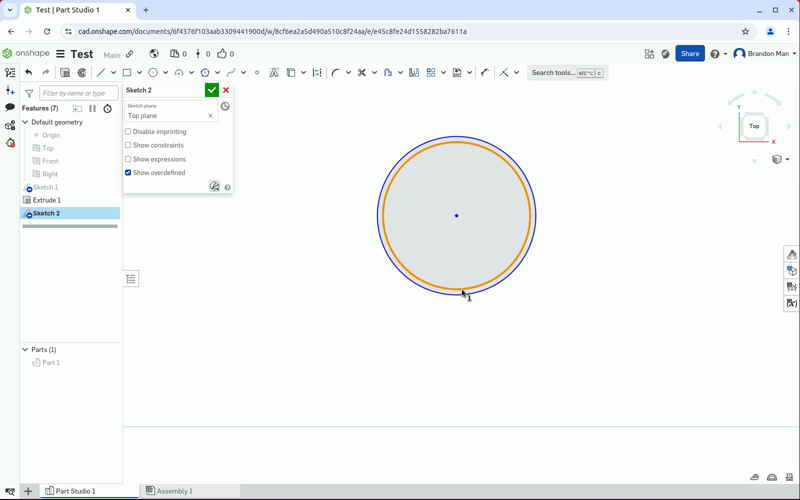
scroll(-6)
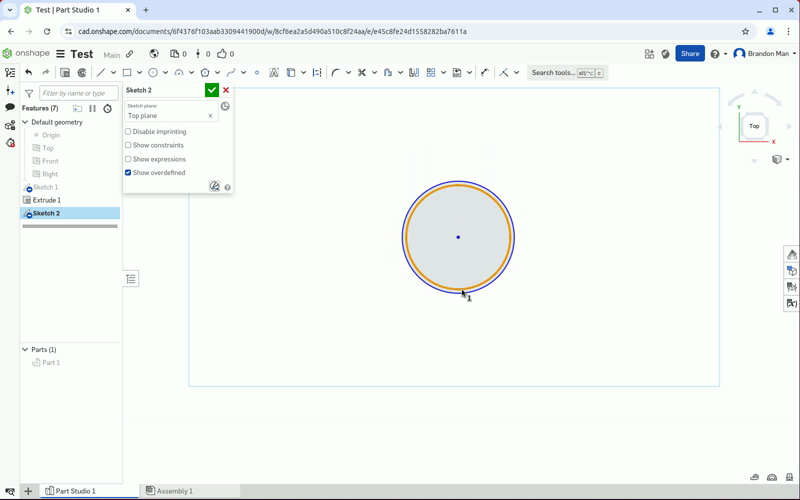
scroll(-6)
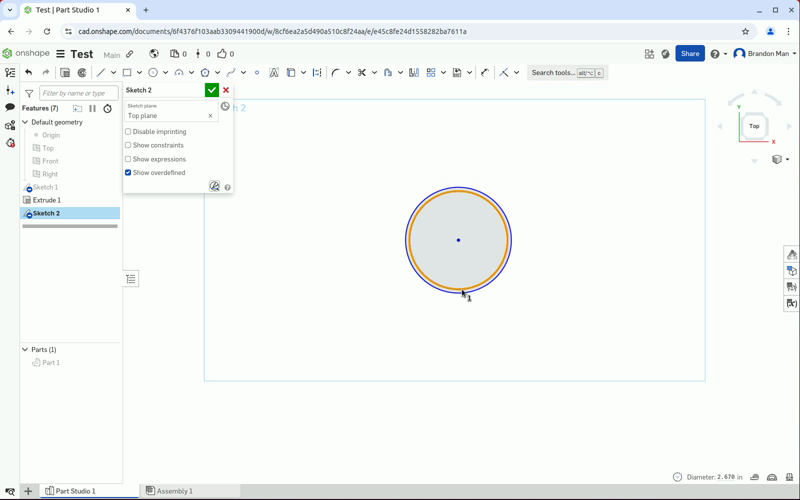
scroll(-6)
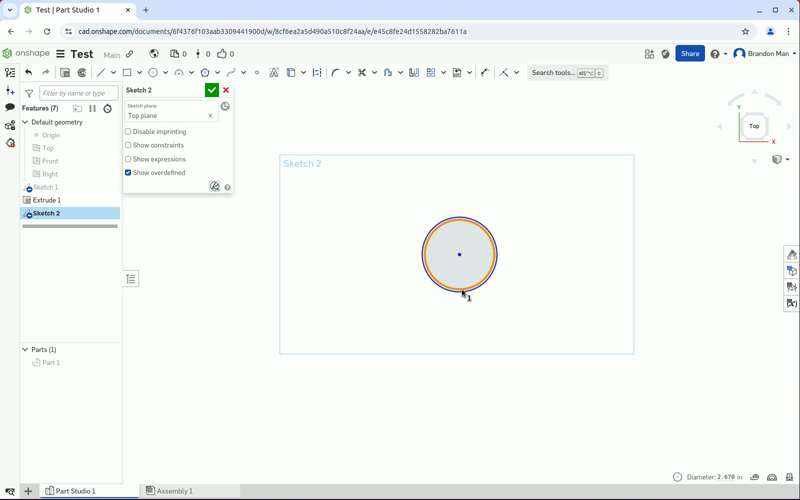
scroll(-6)
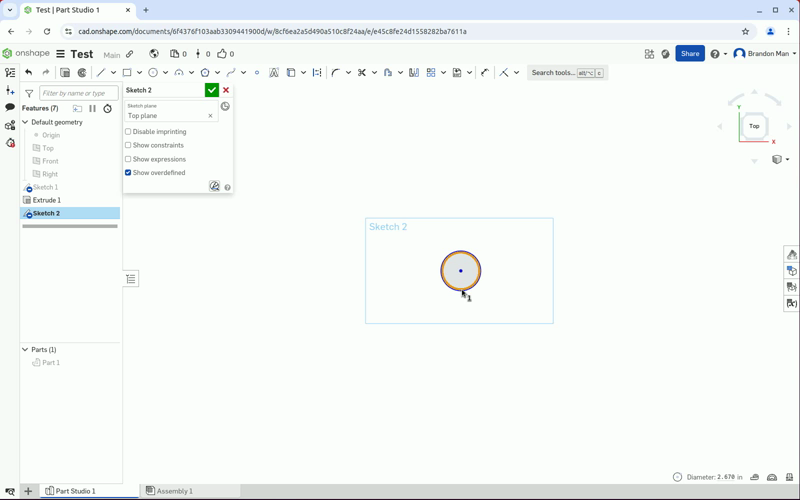
scroll(-6)
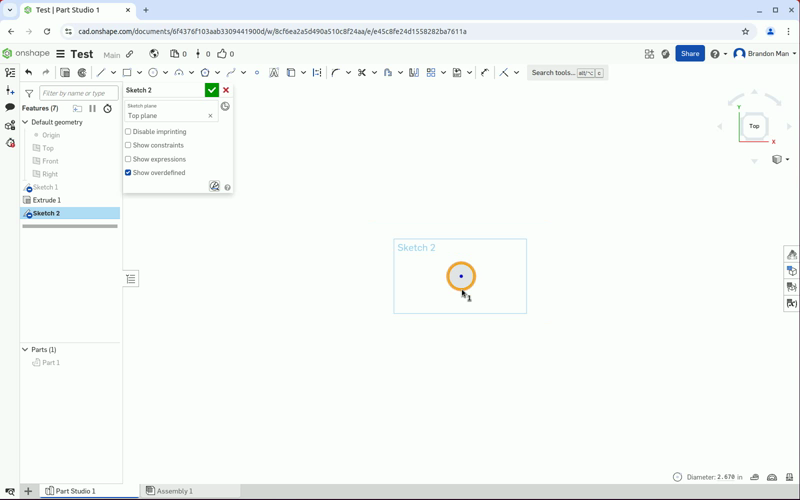
scroll(-6)
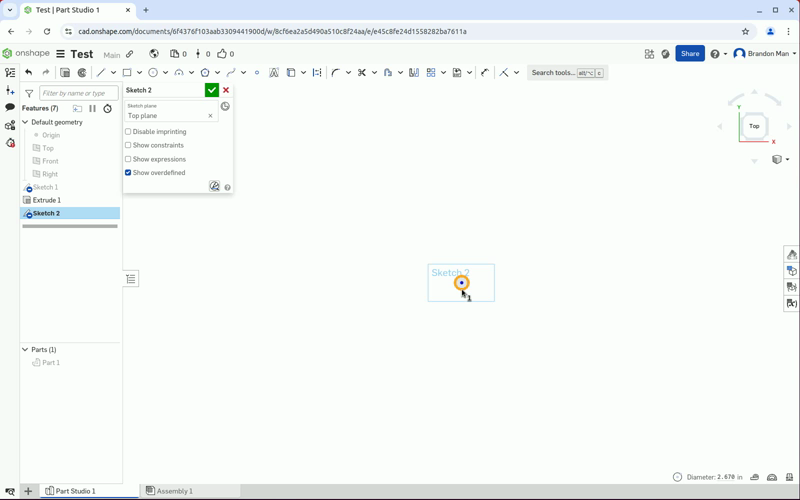
mouse_move(73, 352)
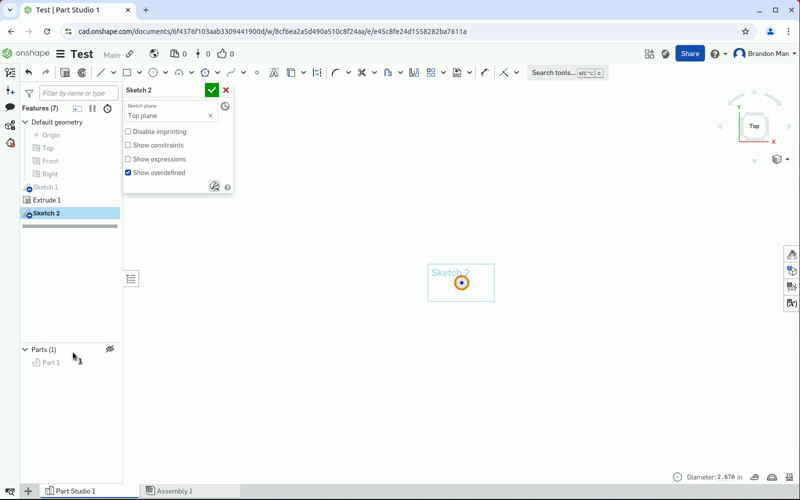
key(shift+y)
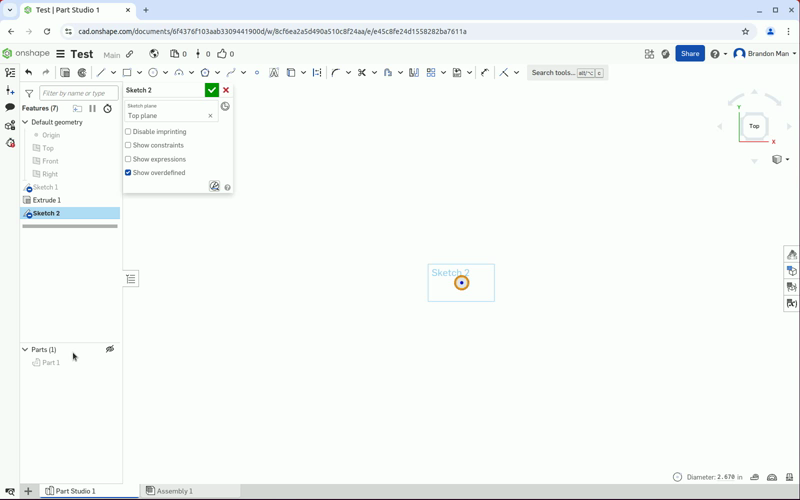
key(shift+e)
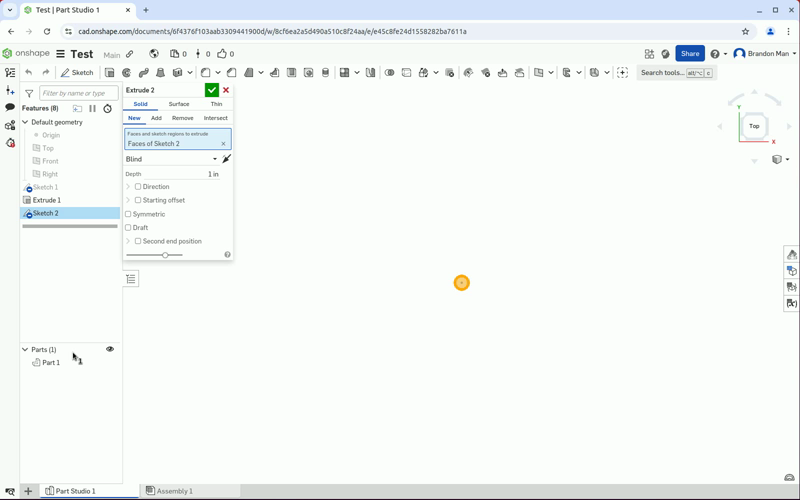
mouse_move(143, 106)
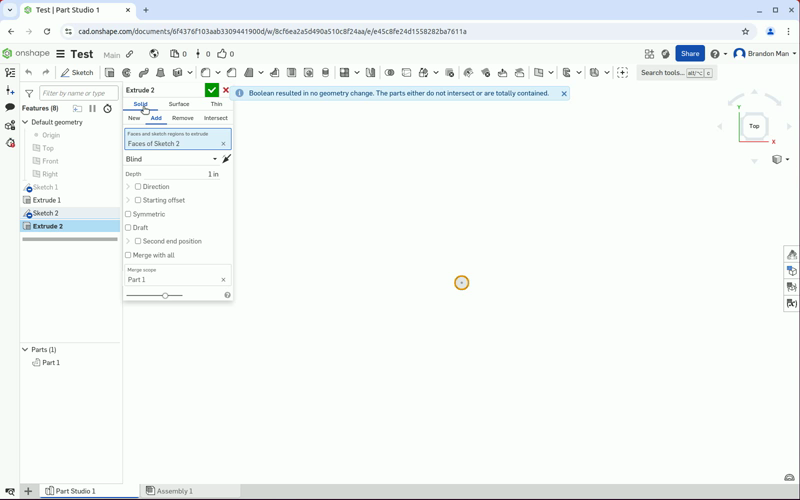
click(143, 106)
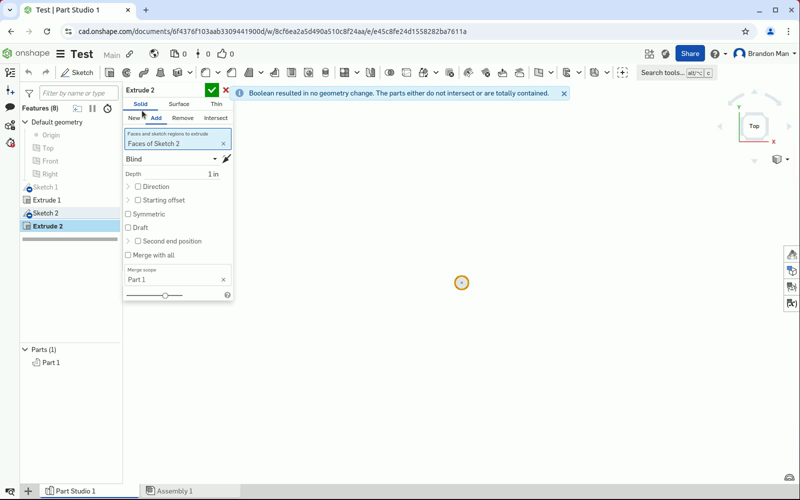
mouse_move(137, 120)
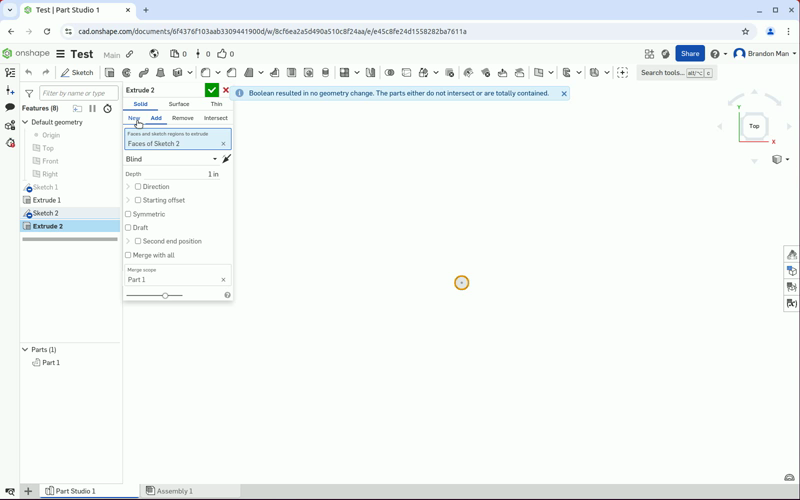
click(137, 120)
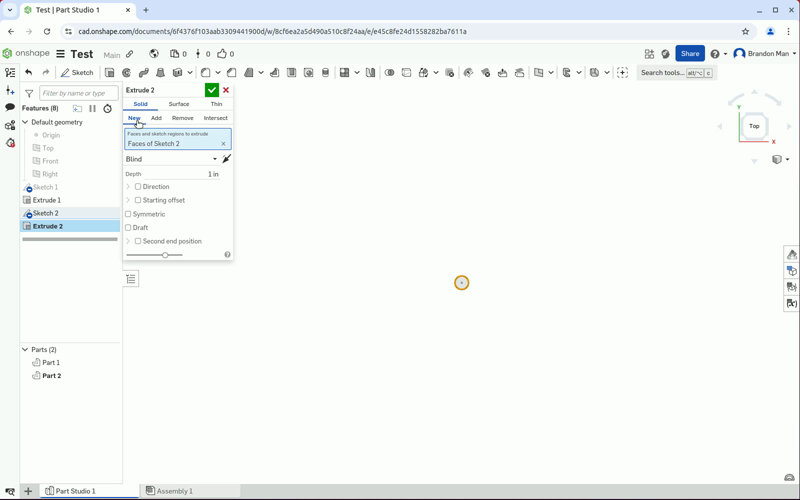
key(tab, 4)
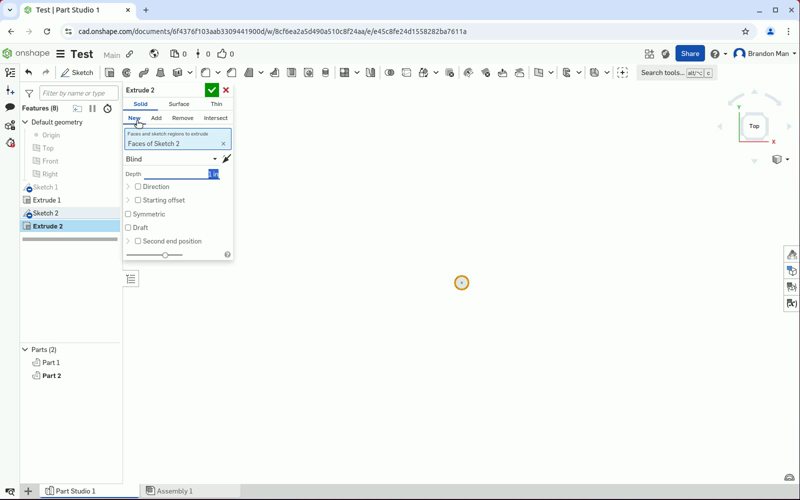
text(23.108)
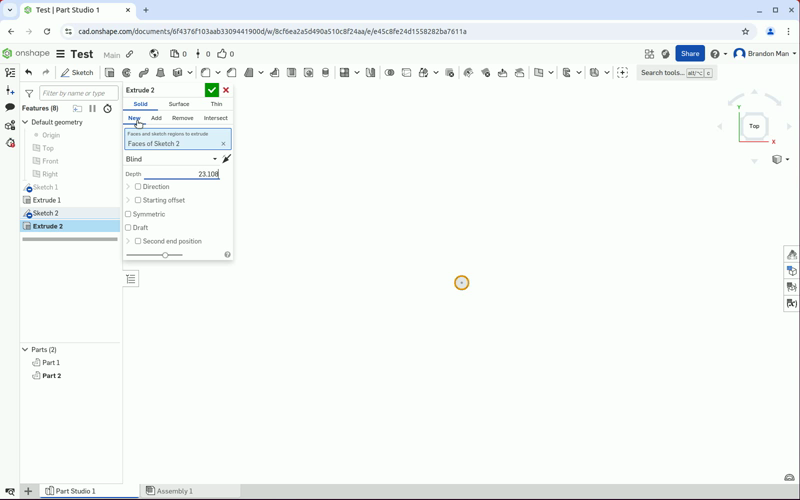
key(enter)
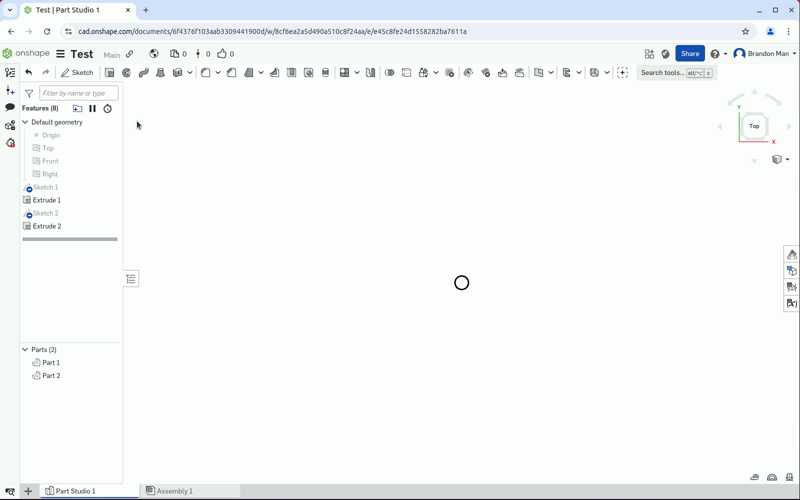
key(shift+h)
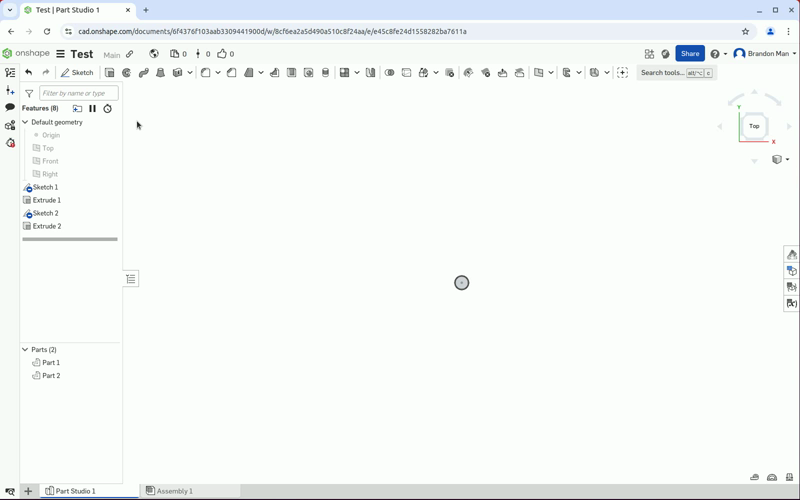
key(shift+h)
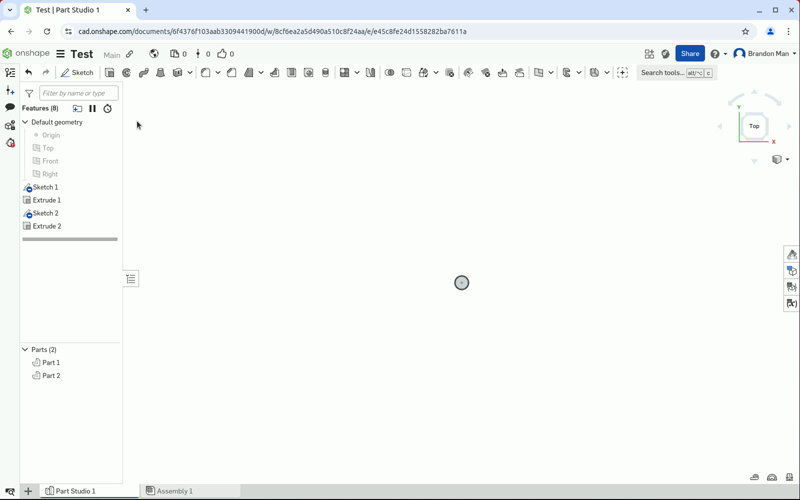
key(shift+7)
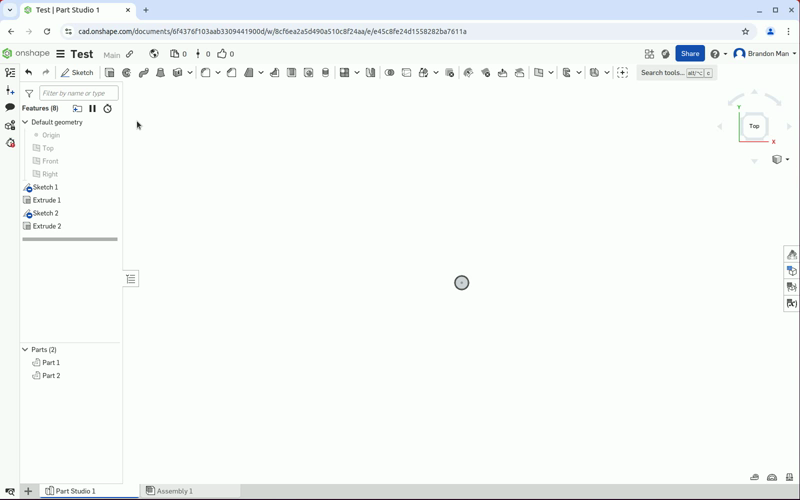
key(up, 3)
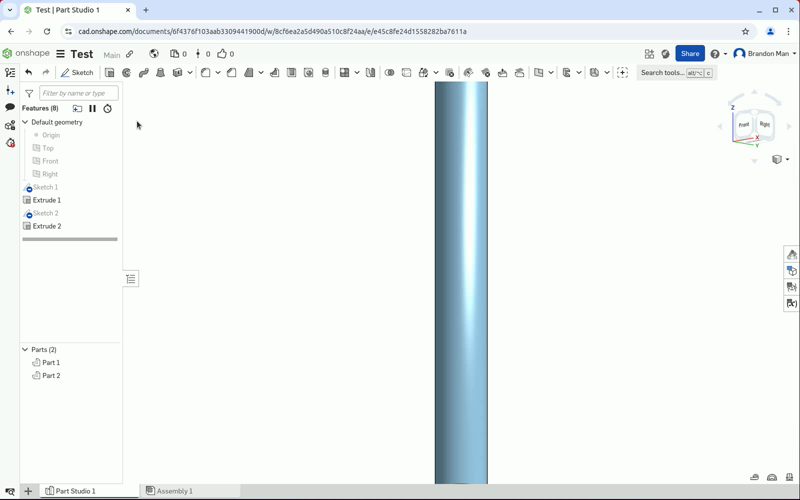
key(left, 3)
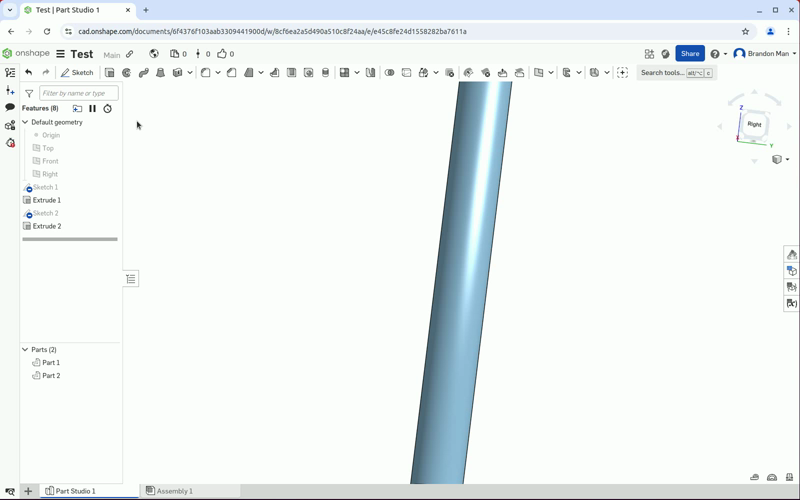
key(right, 3)
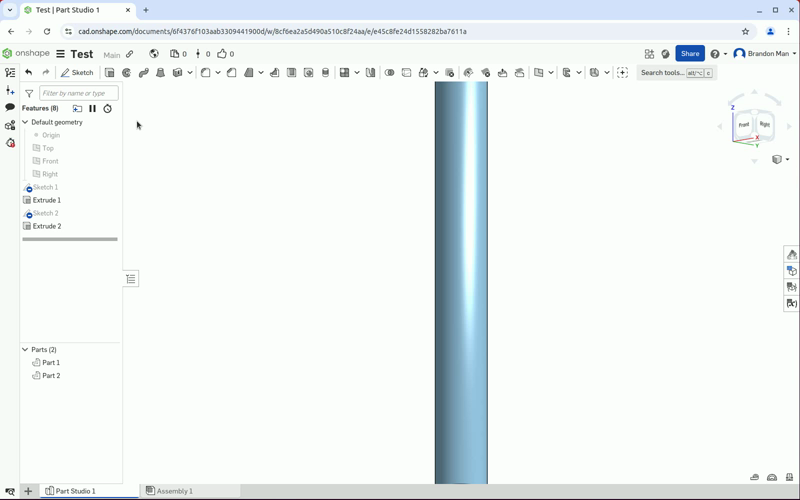
key(down, 3)
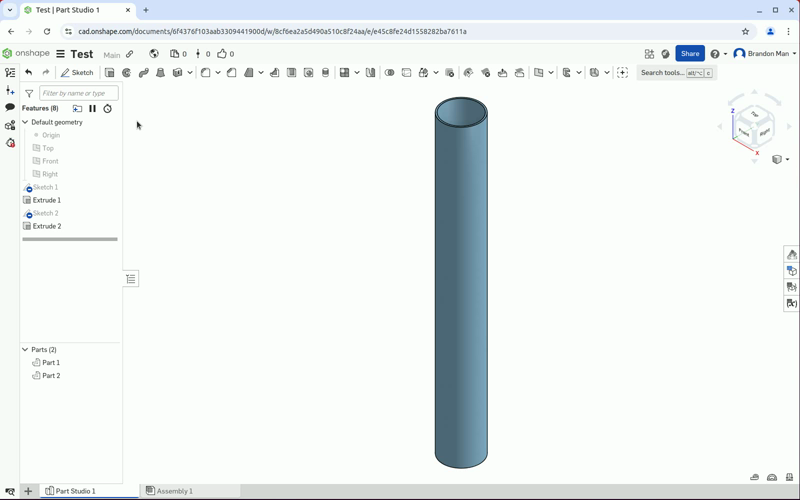
mouse_move(73, 189)
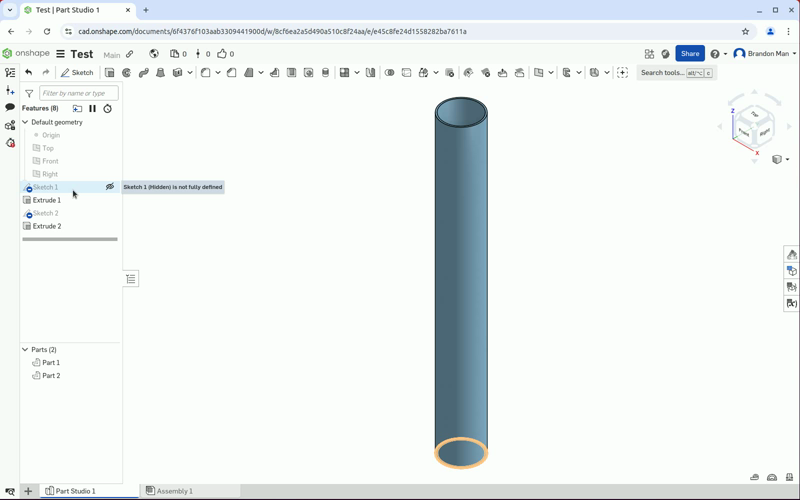
click(73, 189)